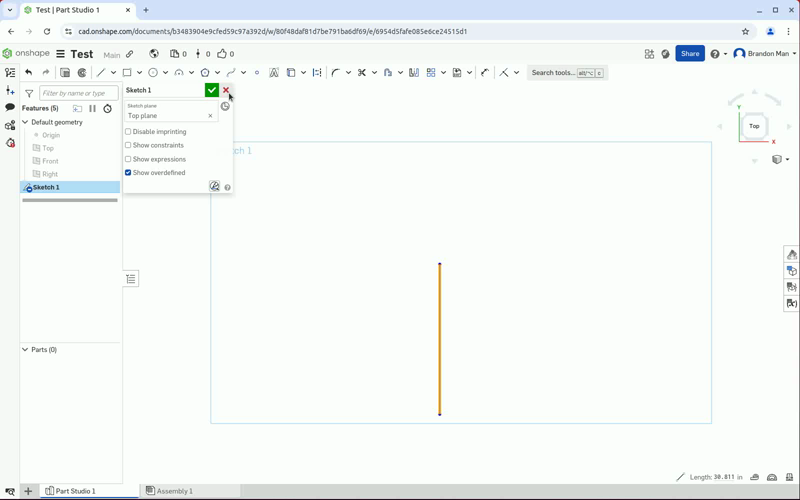
key(shift+h)
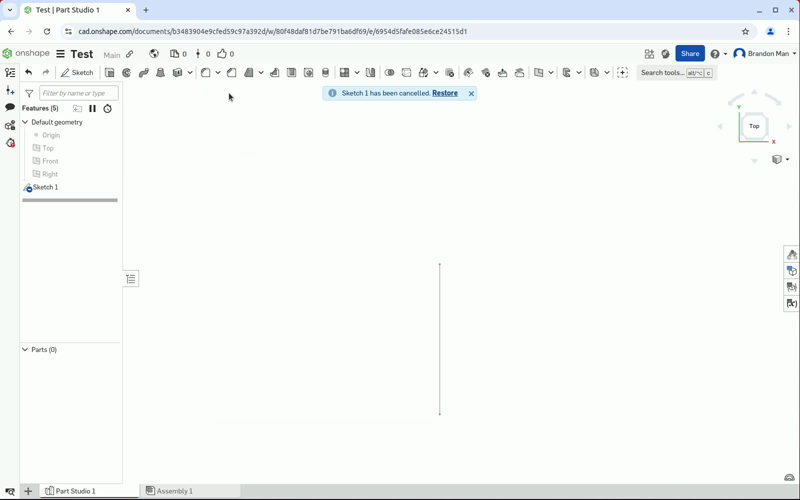
key(shift+s)
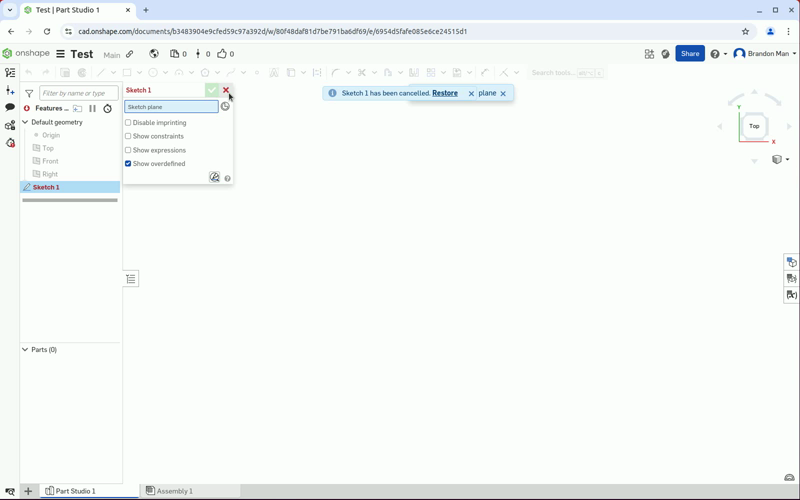
mouse_move(73, 150)
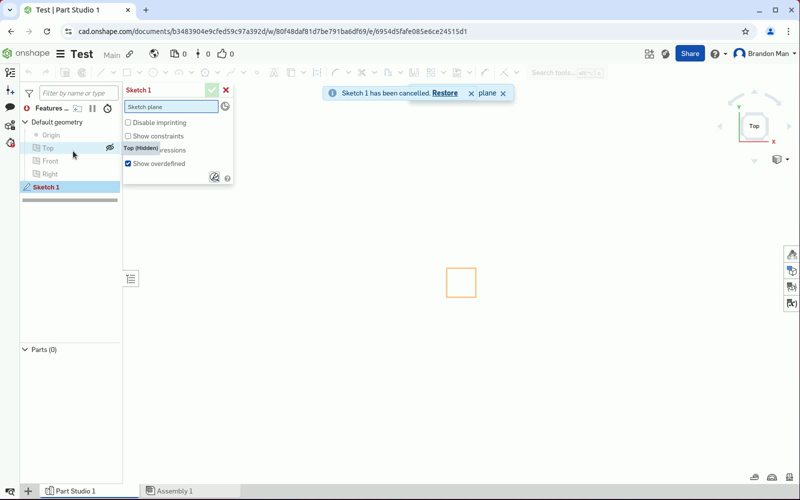
click(73, 150)
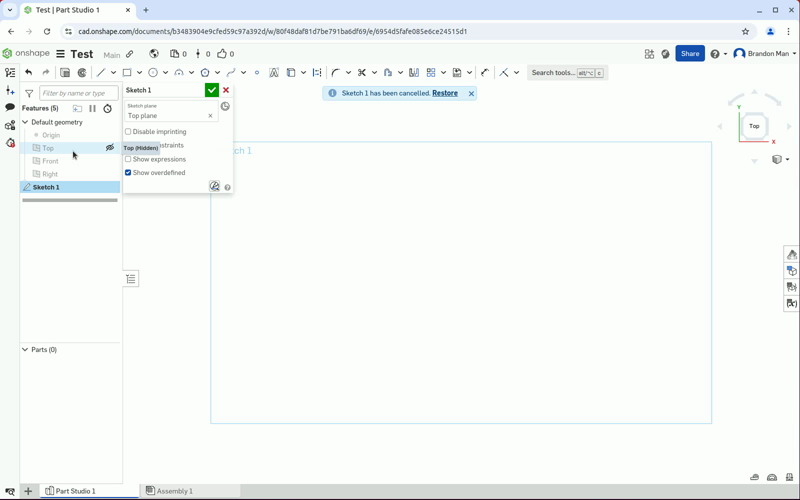
mouse_move(73, 352)
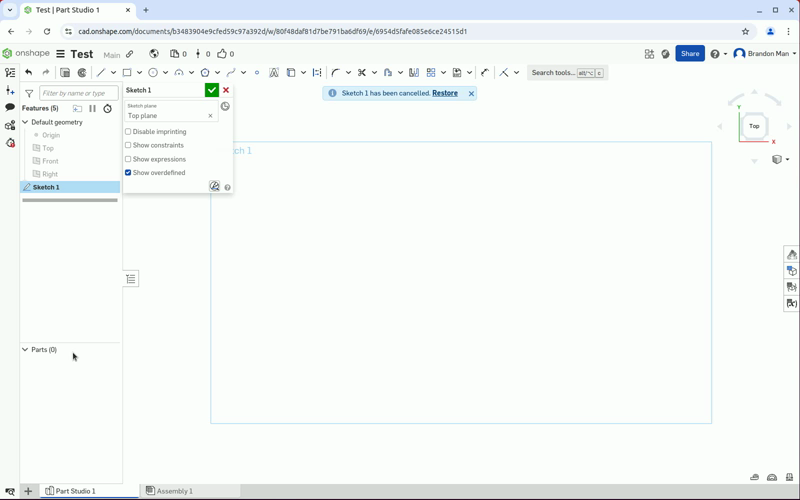
key(y)
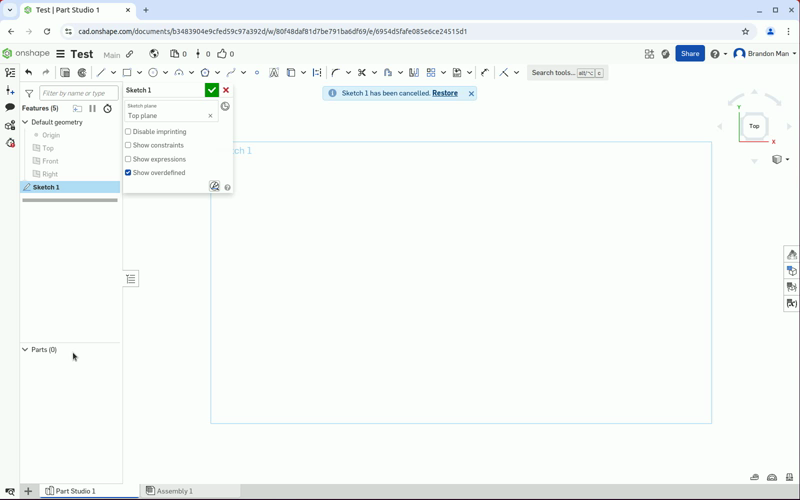
key(l)
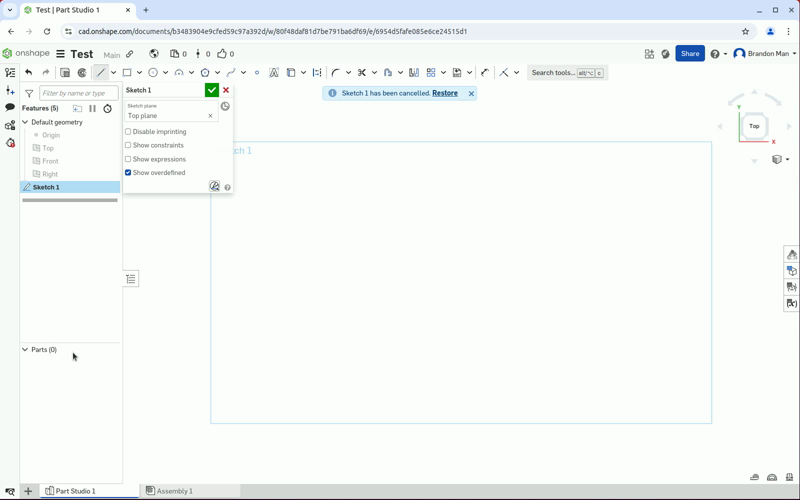
key_down(shift)
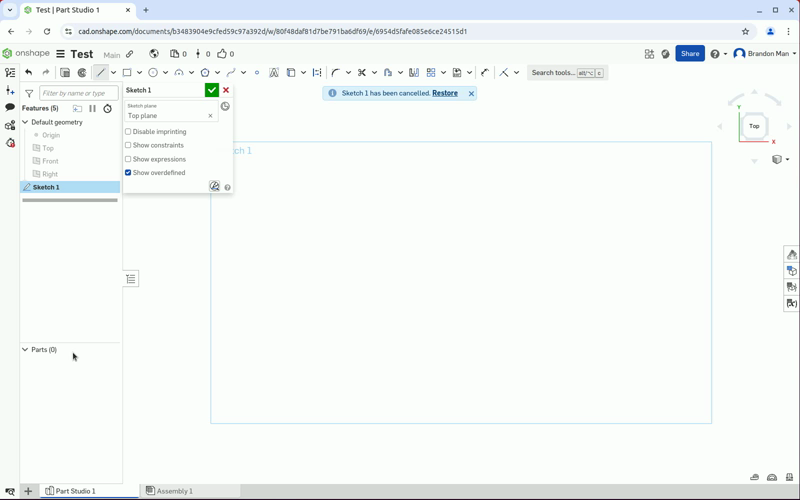
mouse_move(348, 313)
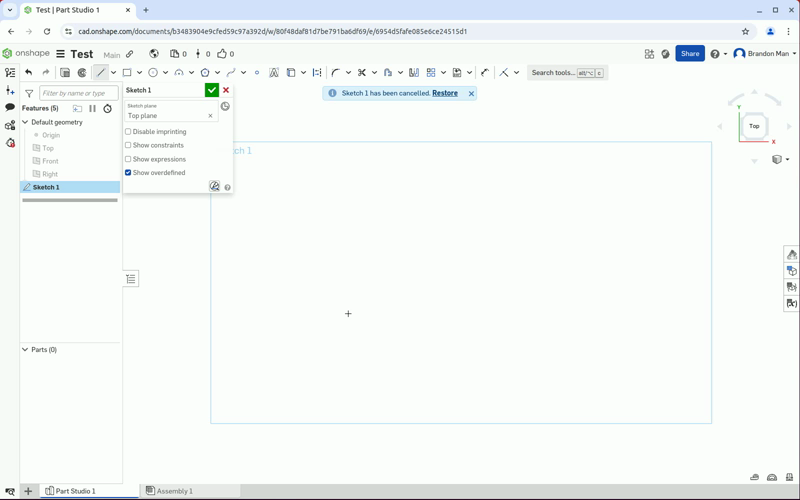
click(348, 313)
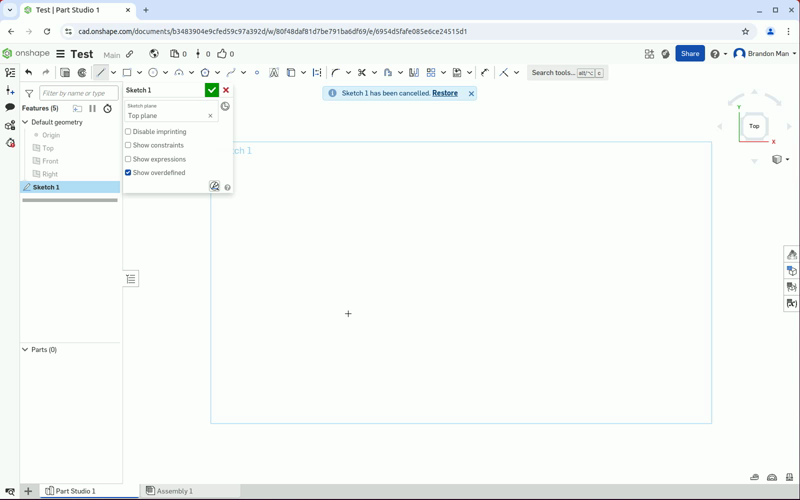
key_up(shift)
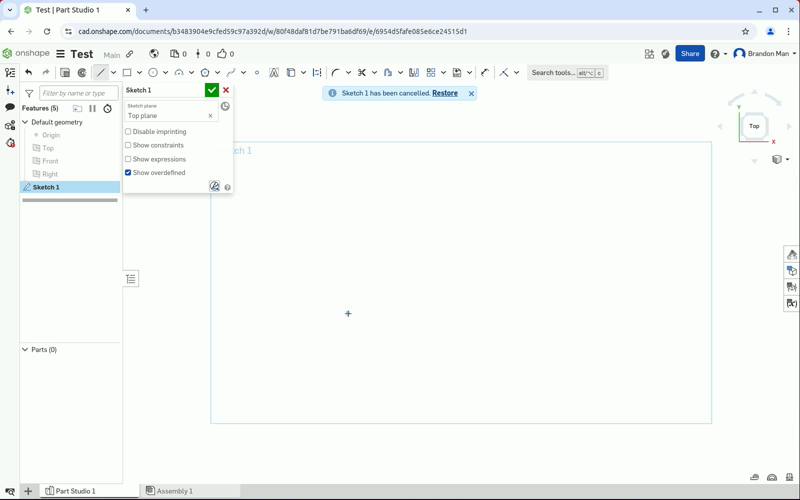
key_down(shift)
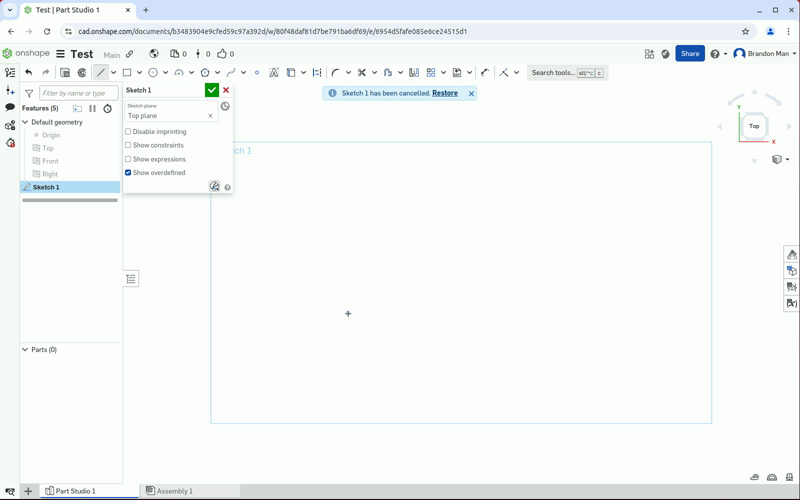
mouse_move(468, 306)
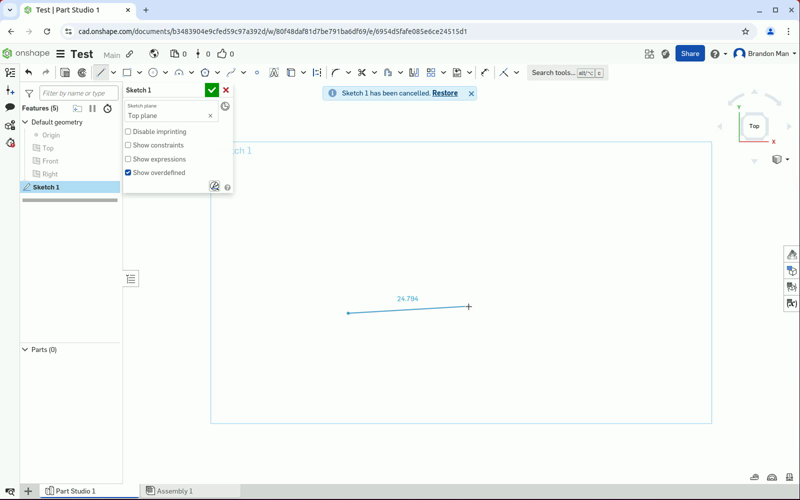
click(468, 306)
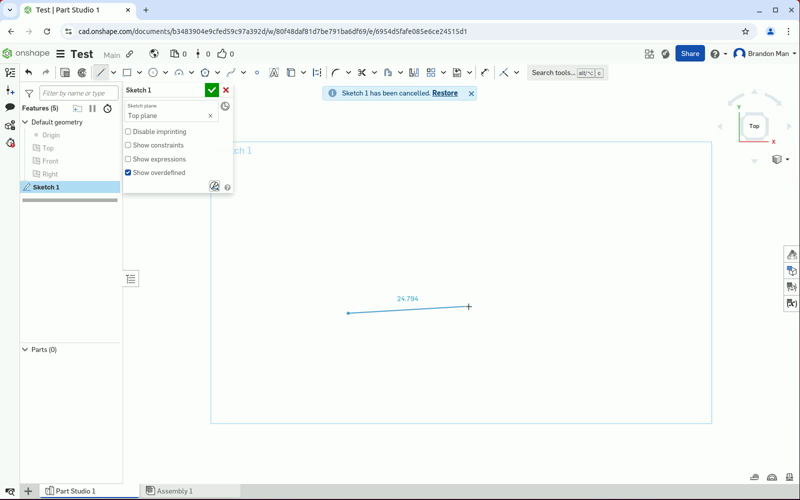
key_up(shift)
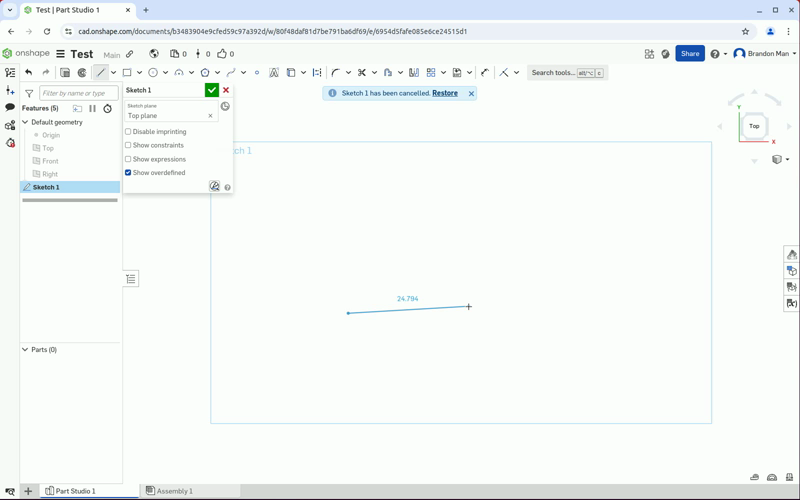
key_down(shift)
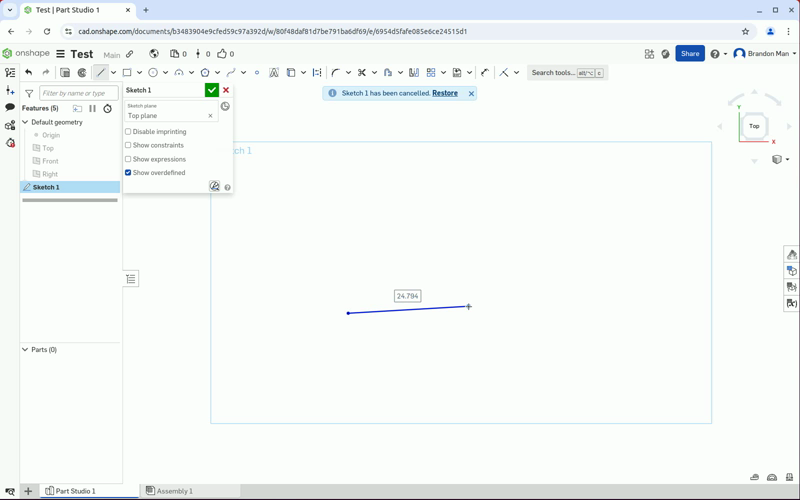
mouse_move(498, 306)
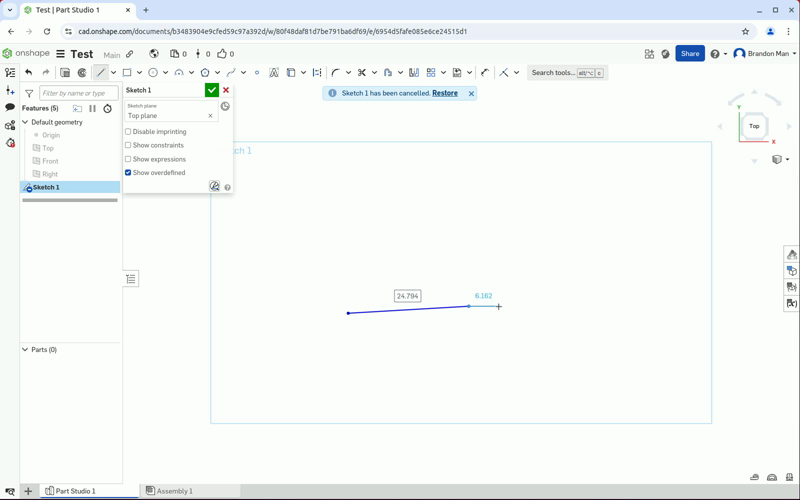
mouse_move(454, 297)
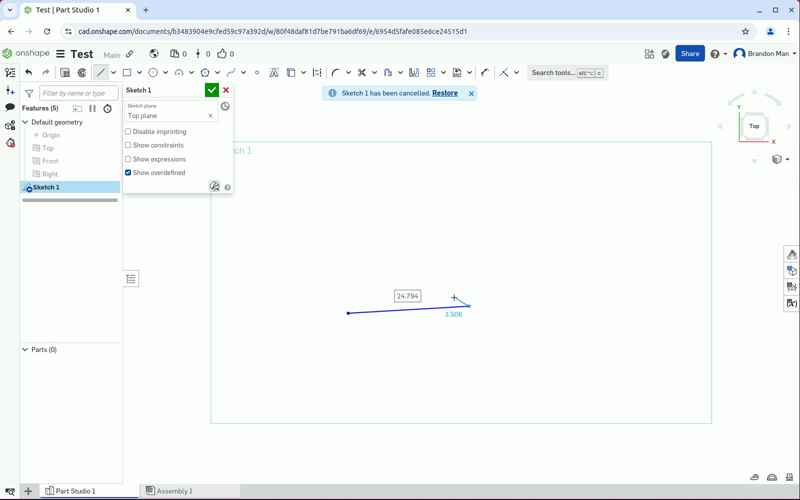
click(454, 297)
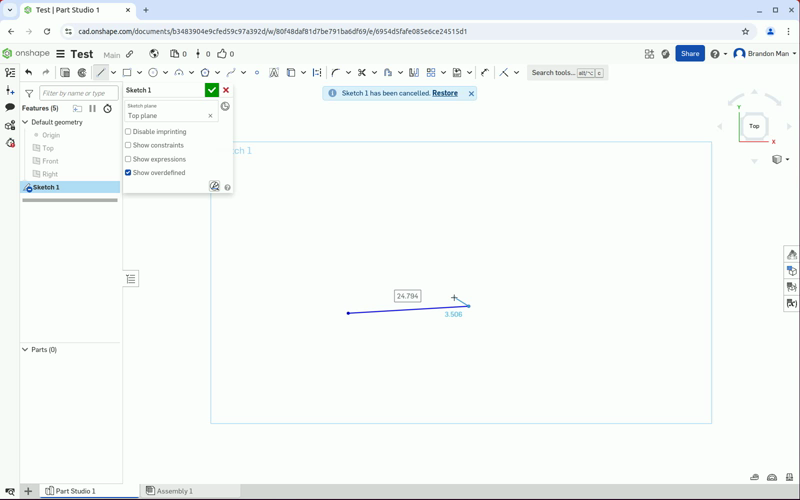
key_up(shift)
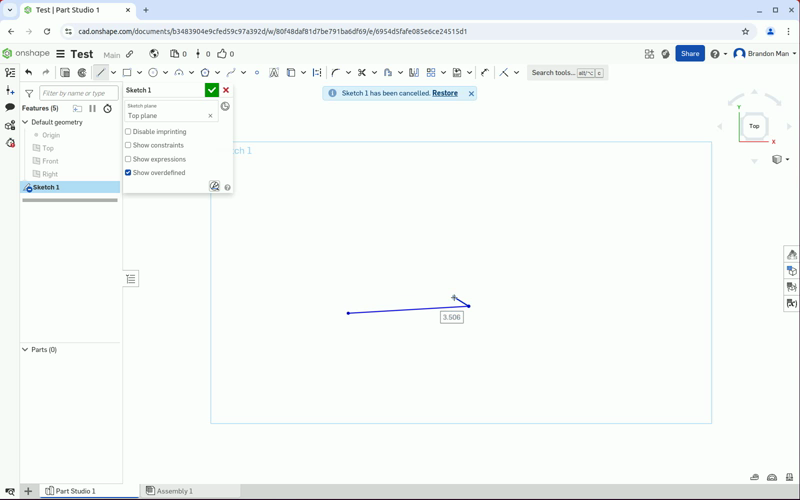
key_down(shift)
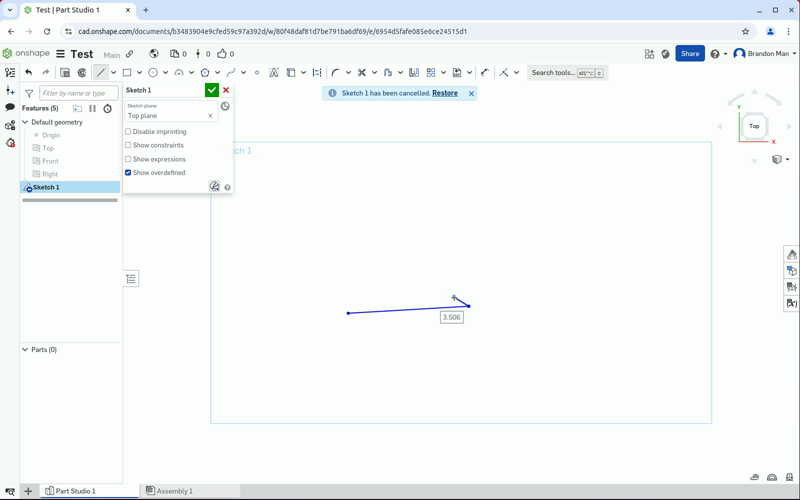
mouse_move(484, 297)
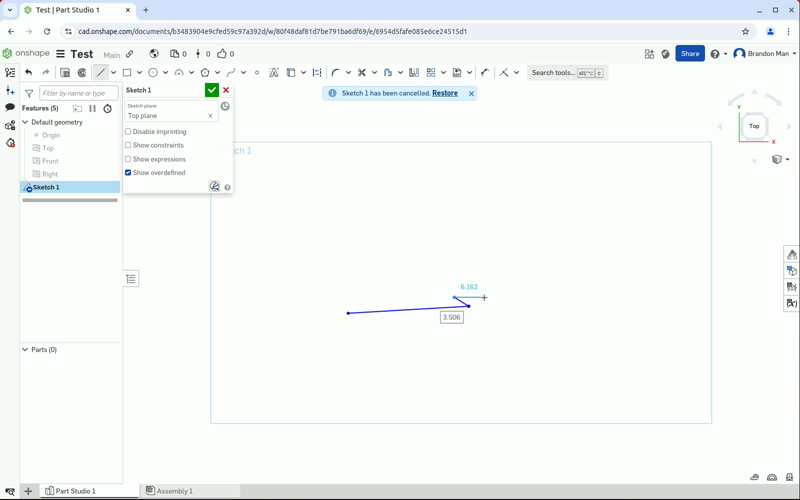
mouse_move(513, 287)
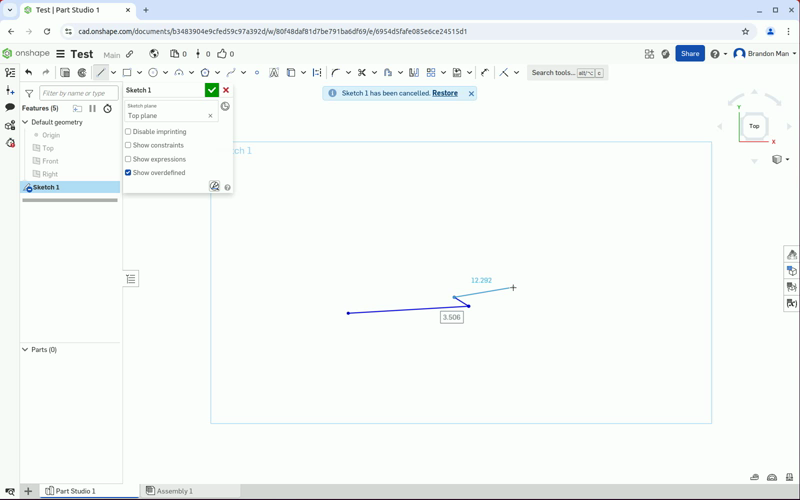
click(513, 287)
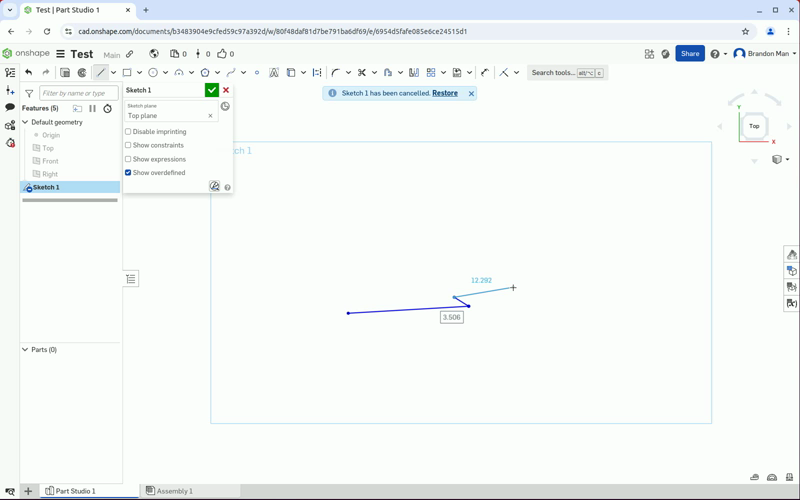
key_up(shift)
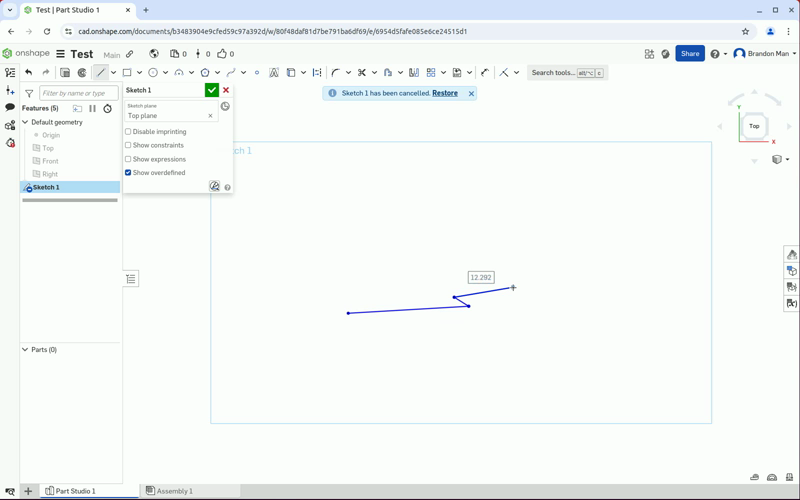
key_down(shift)
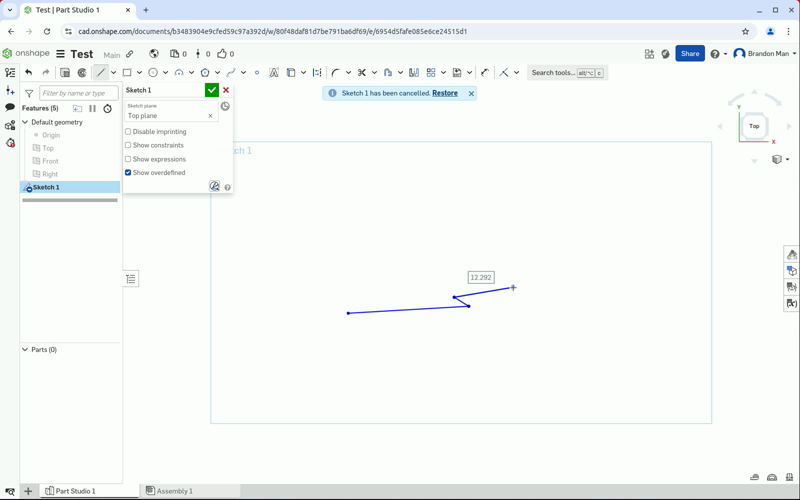
mouse_move(543, 287)
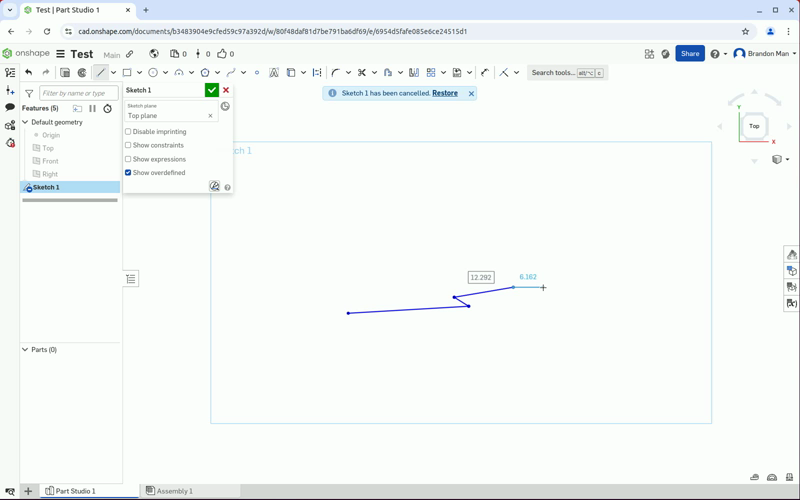
mouse_move(496, 278)
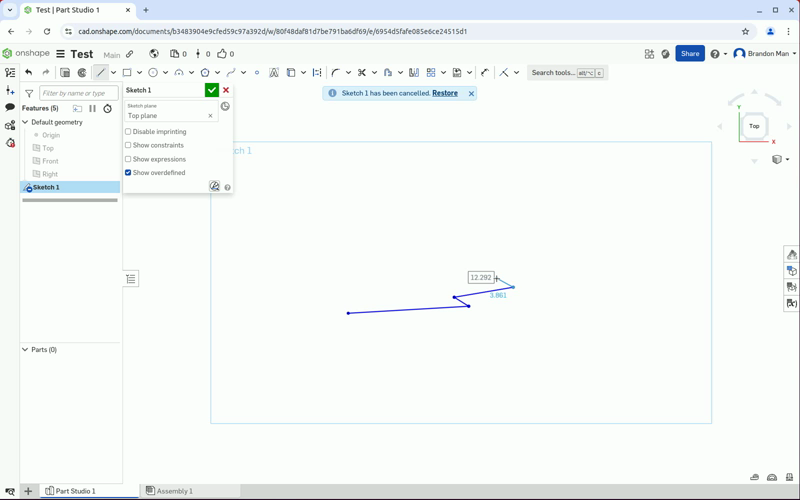
click(496, 278)
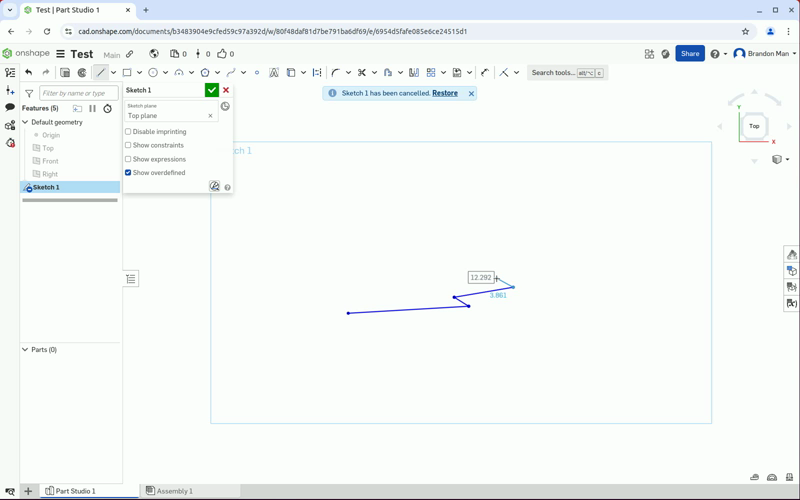
key_up(shift)
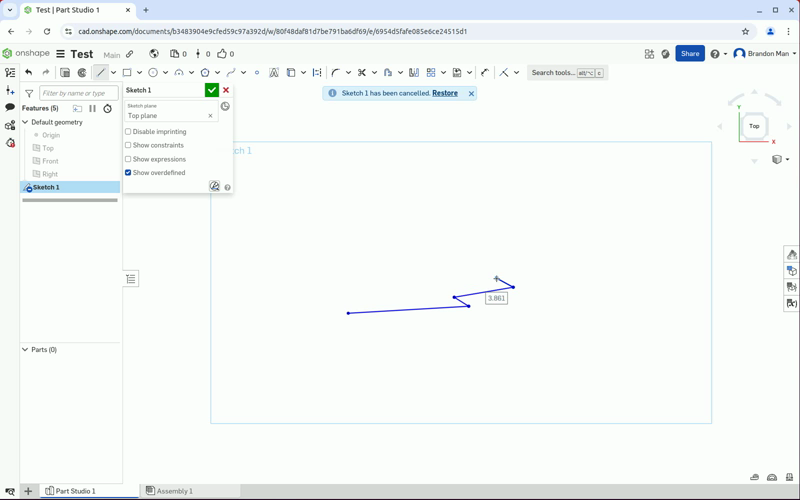
key_down(shift)
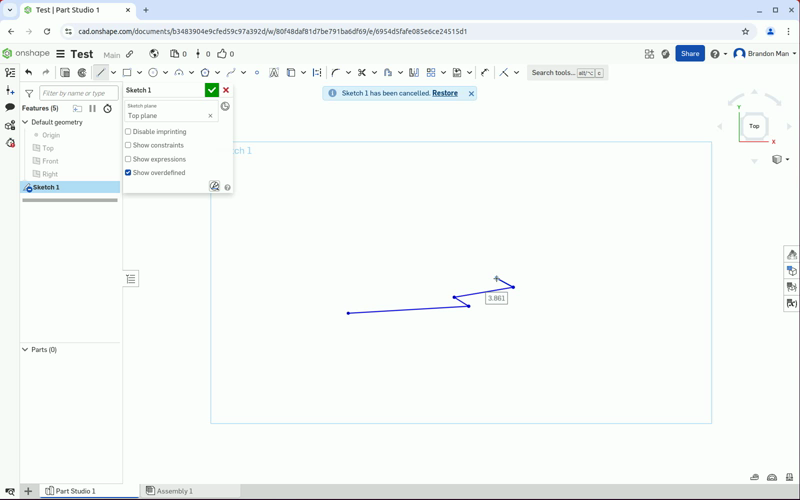
mouse_move(572, 254)
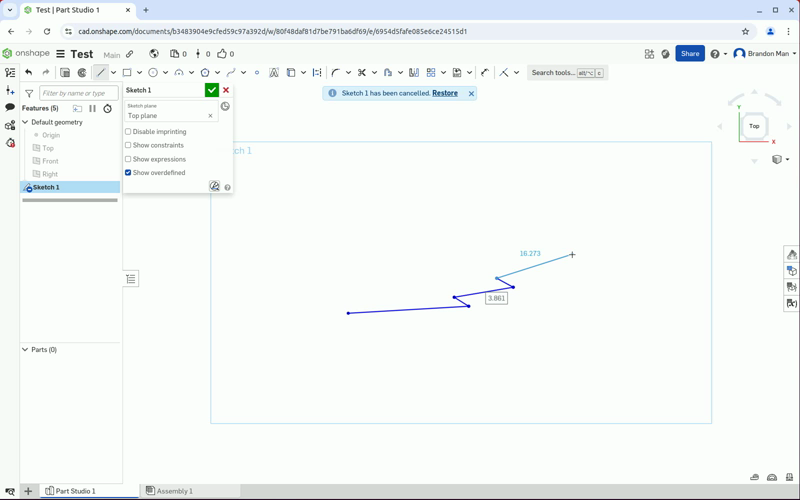
click(572, 254)
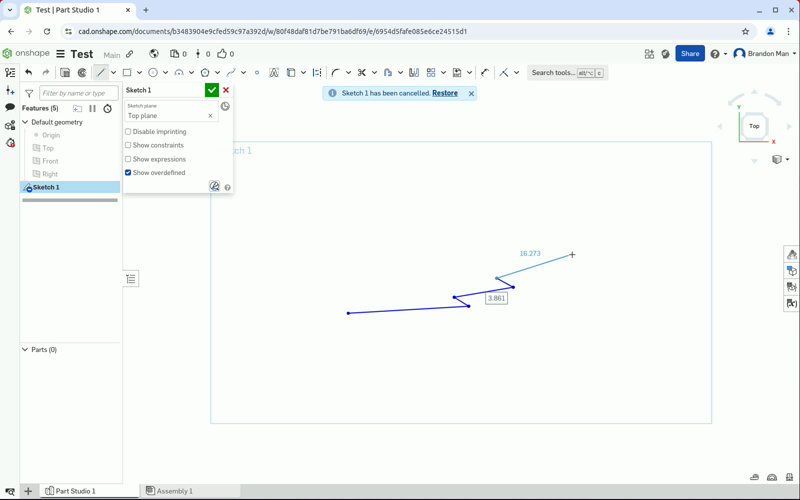
key_up(shift)
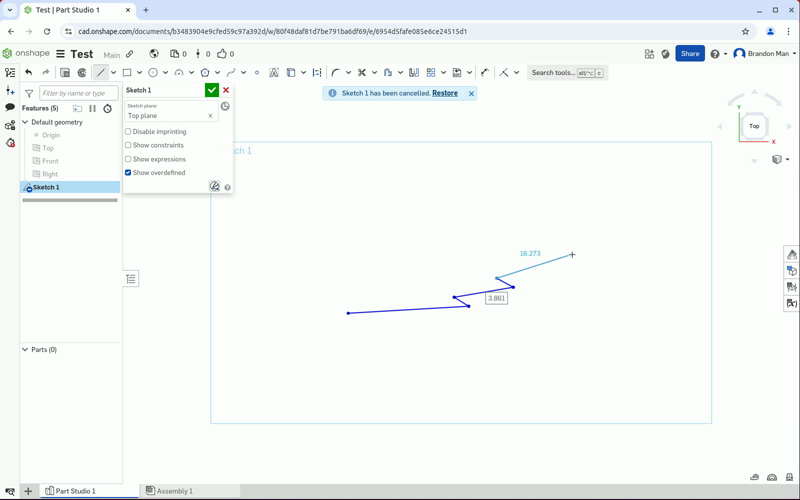
key_down(shift)
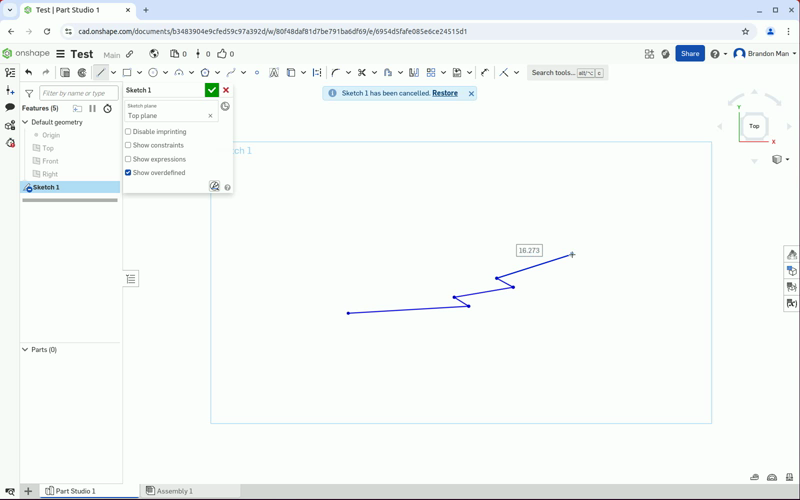
mouse_move(452, 256)
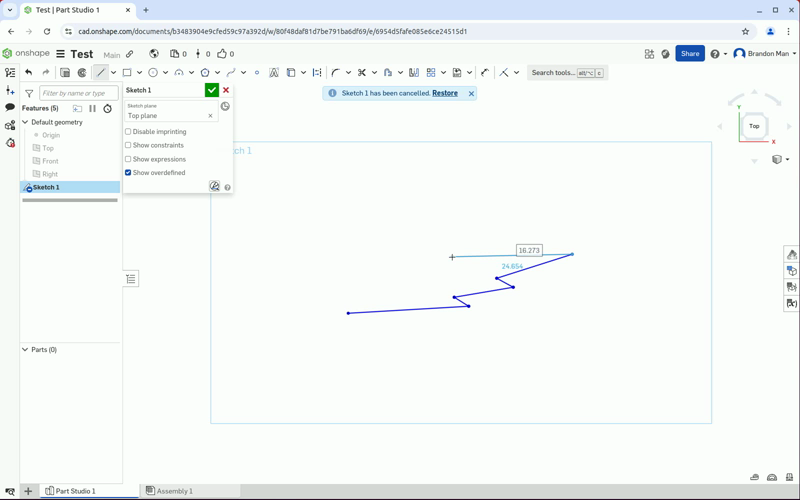
click(452, 256)
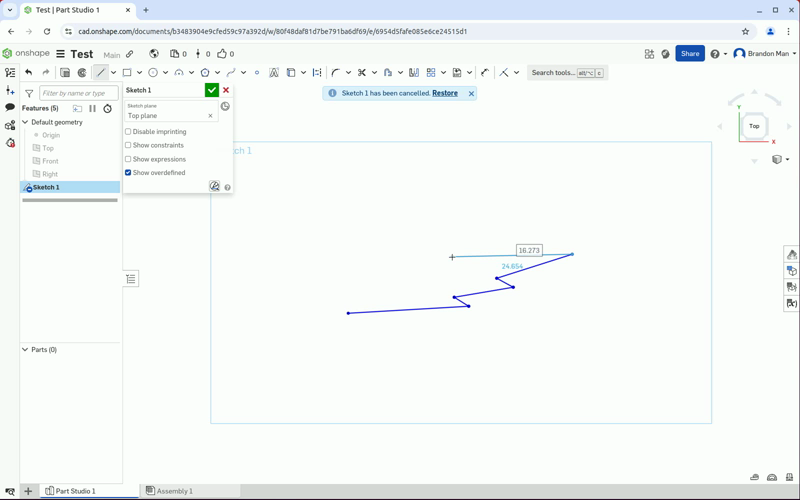
key_up(shift)
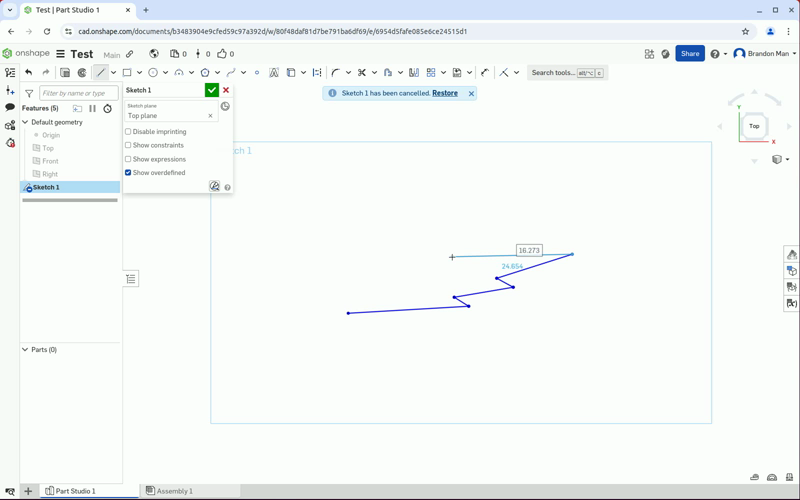
key_down(shift)
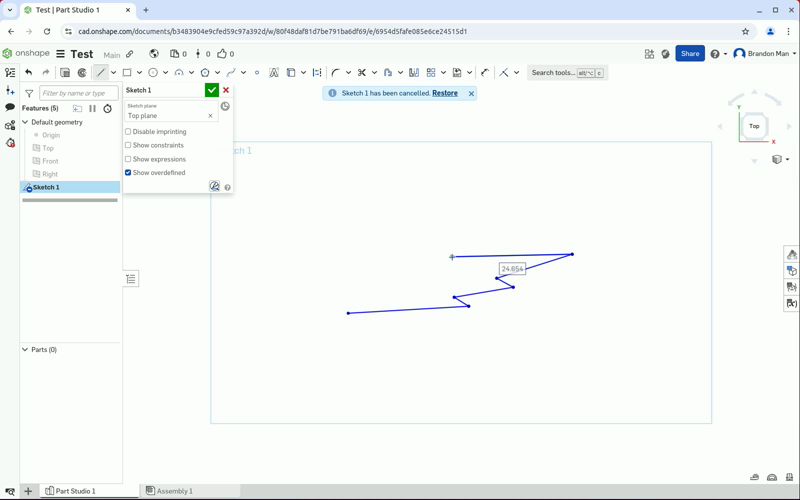
mouse_move(482, 256)
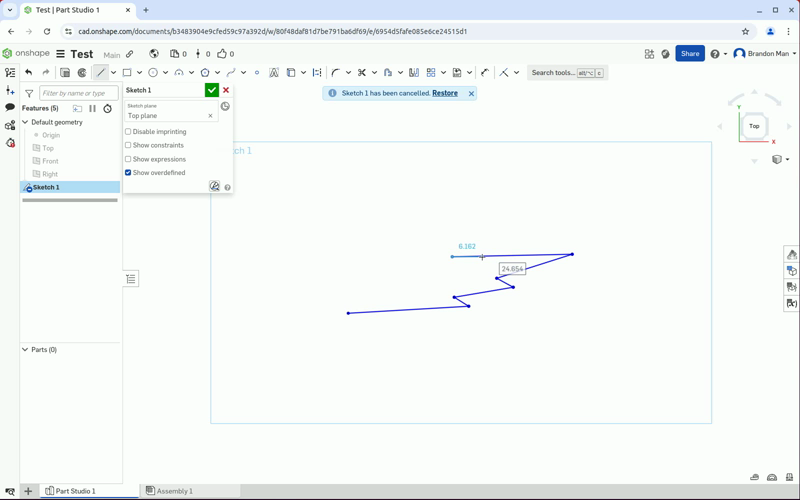
mouse_move(466, 266)
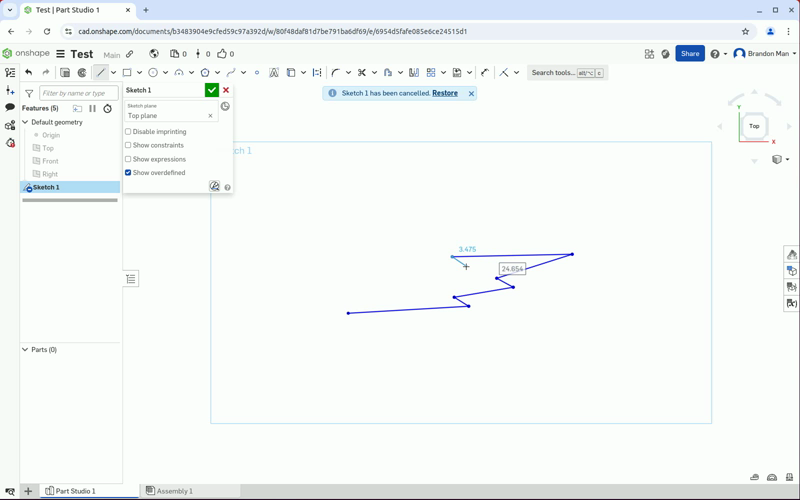
click(466, 266)
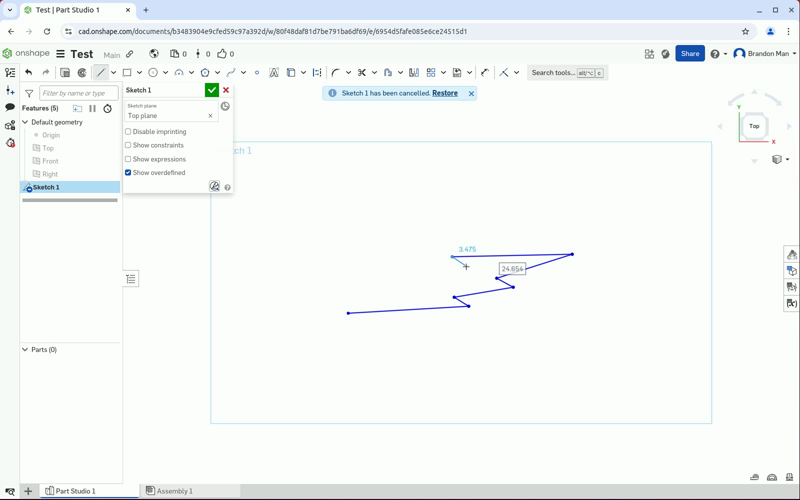
key_up(shift)
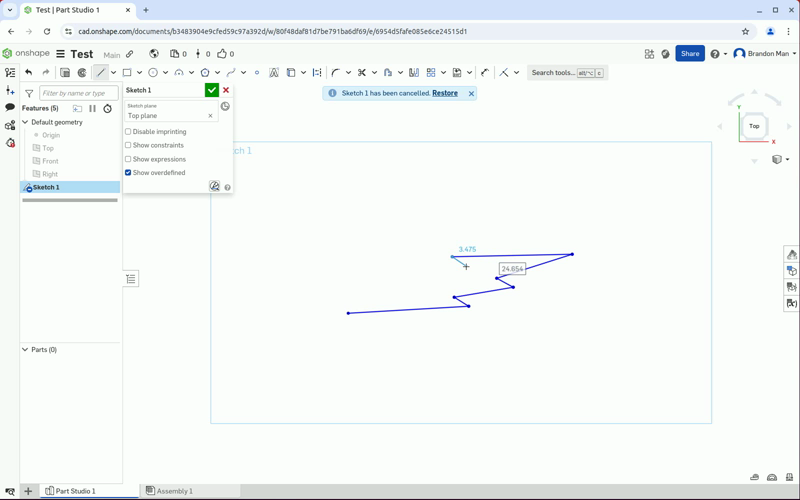
key_down(shift)
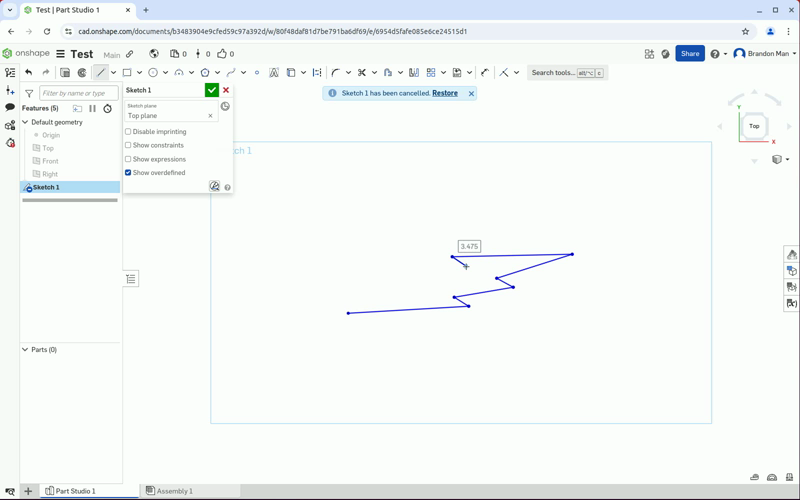
mouse_move(407, 280)
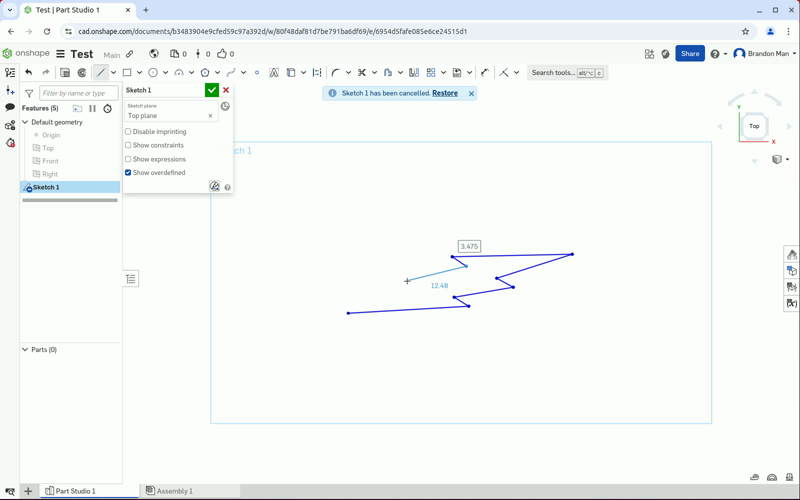
click(407, 280)
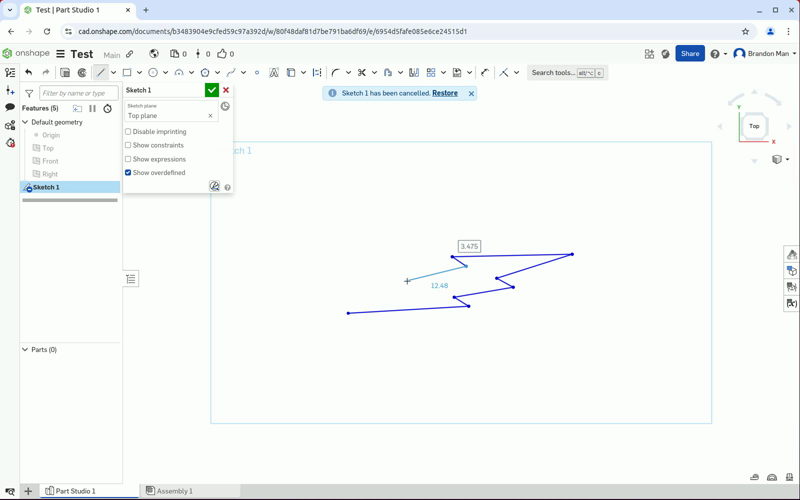
key_up(shift)
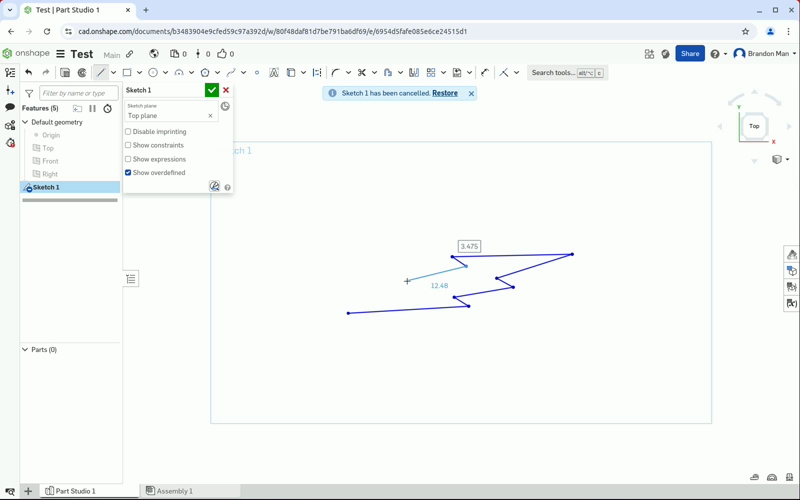
key_down(shift)
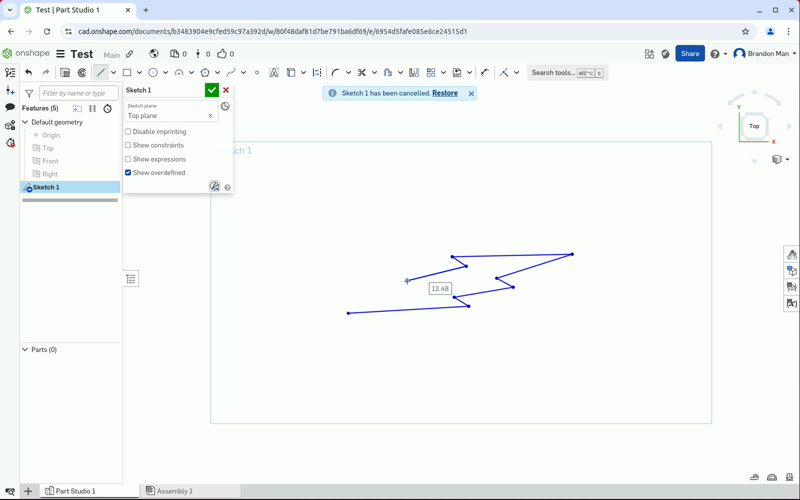
mouse_move(437, 280)
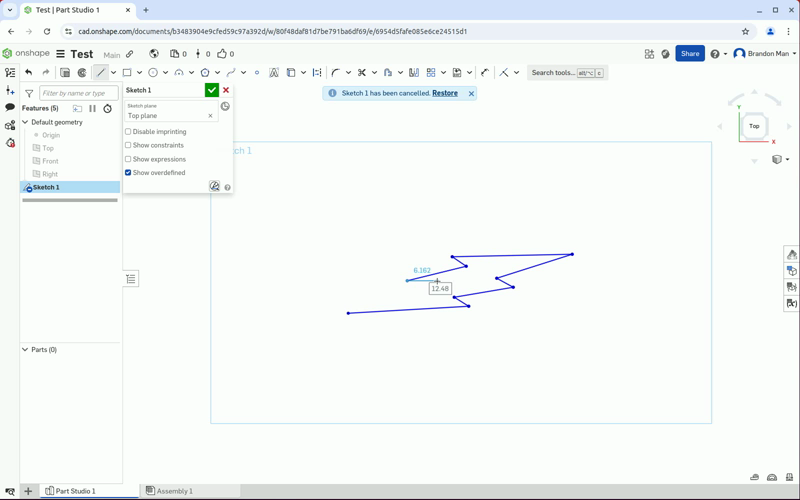
mouse_move(423, 287)
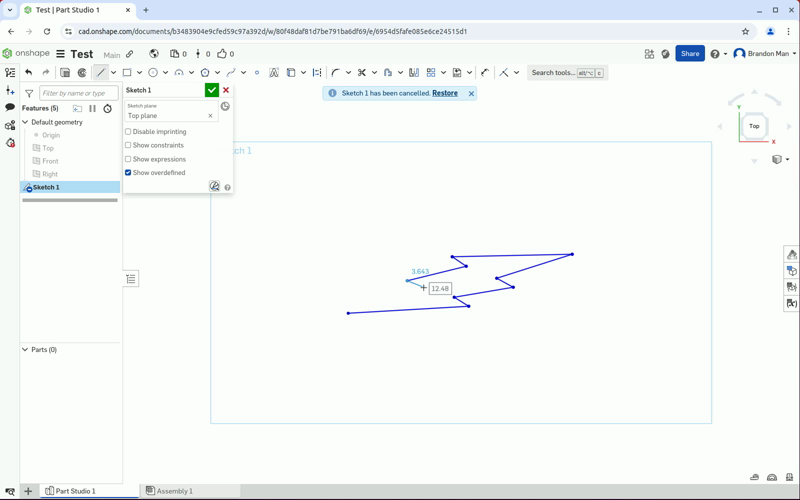
click(423, 287)
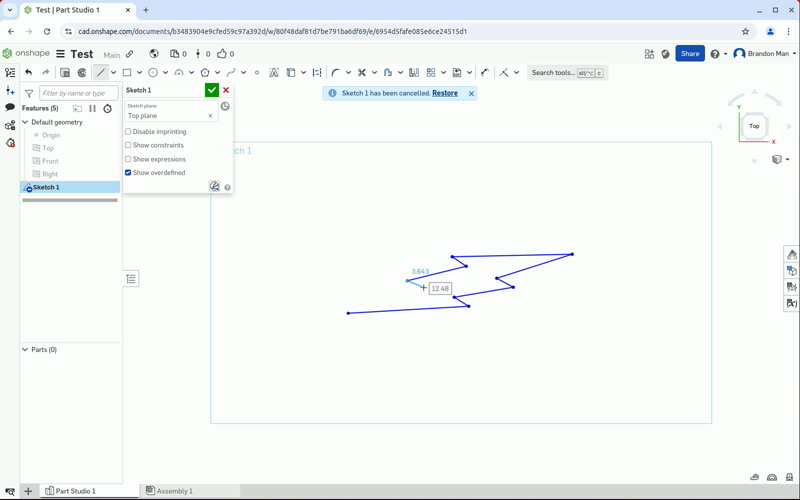
key_up(shift)
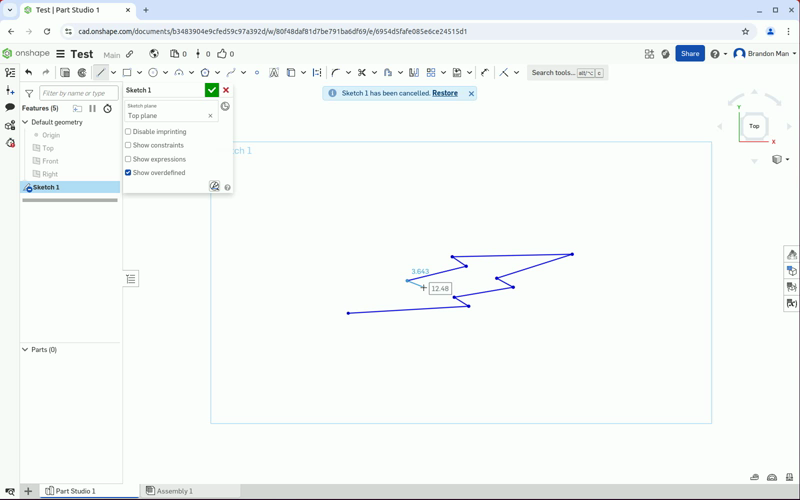
key_down(shift)
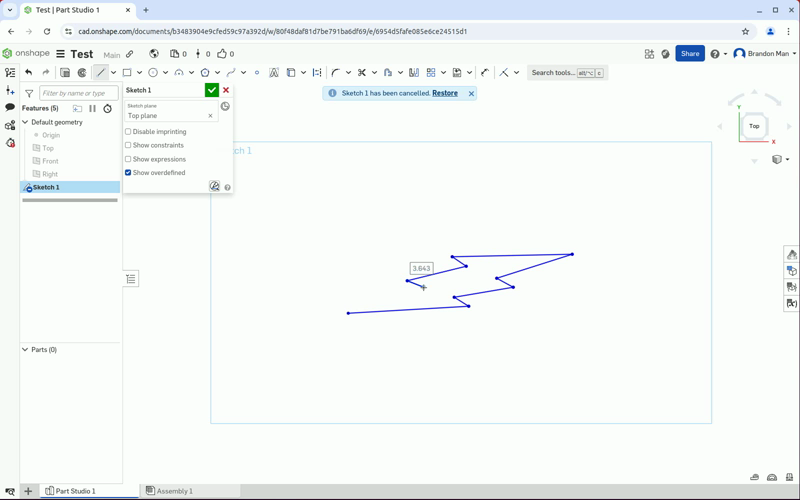
mouse_move(348, 313)
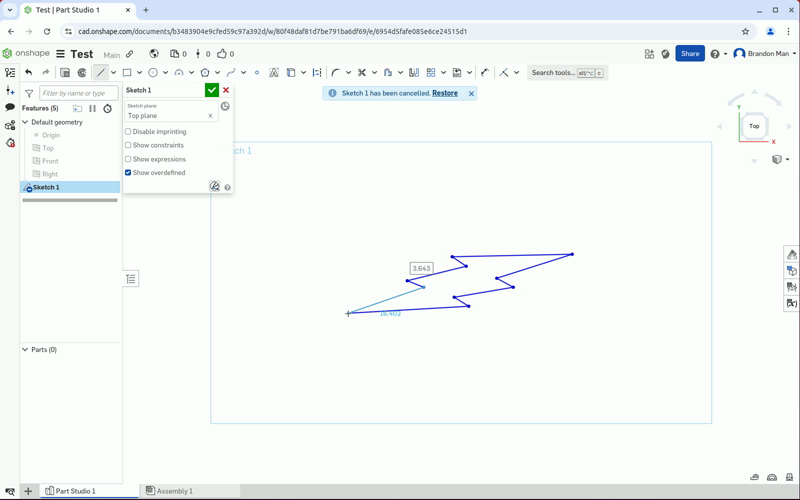
key_up(shift)
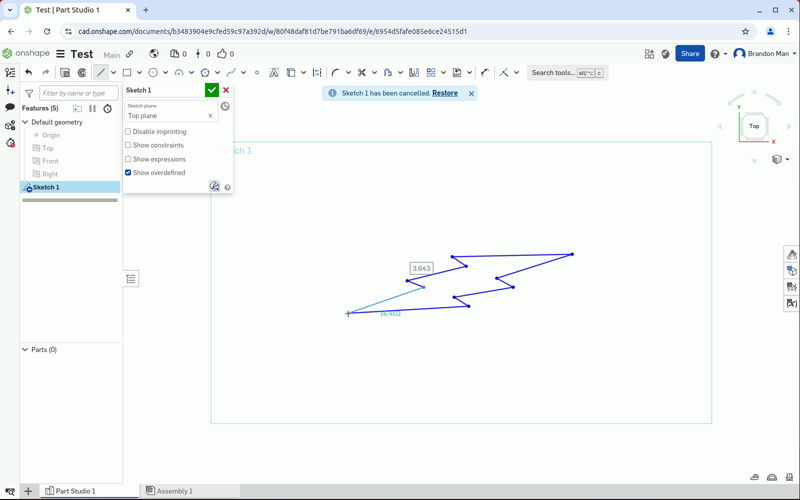
click(348, 313)
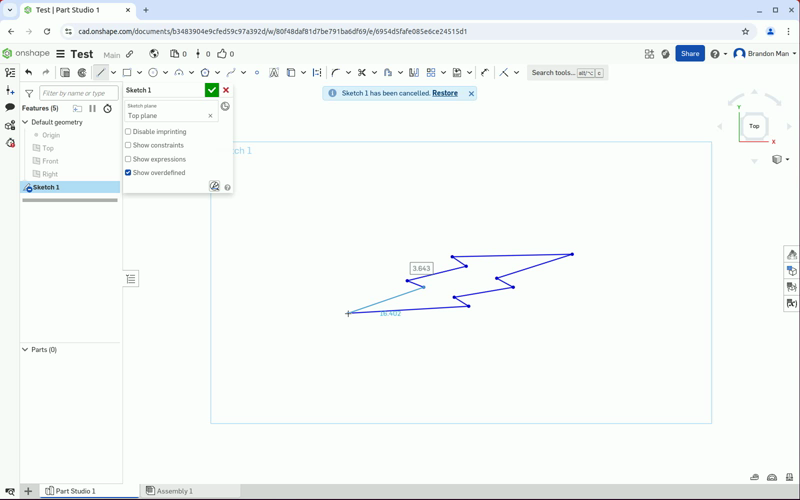
key(esc)
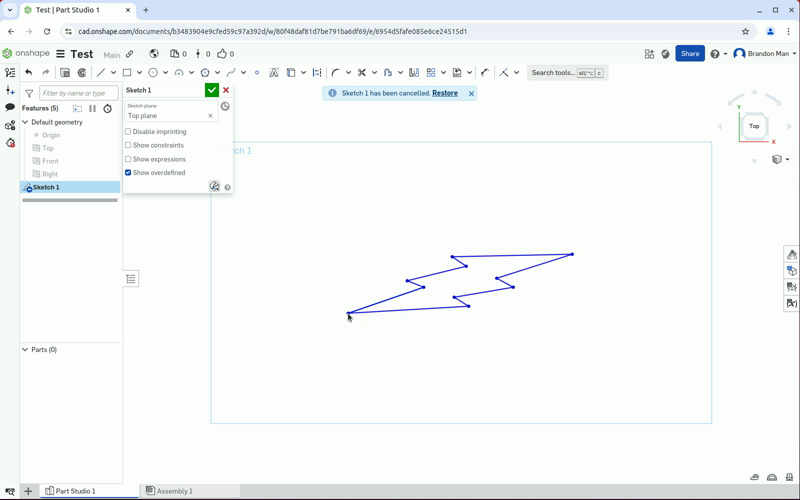
mouse_move(456, 279)
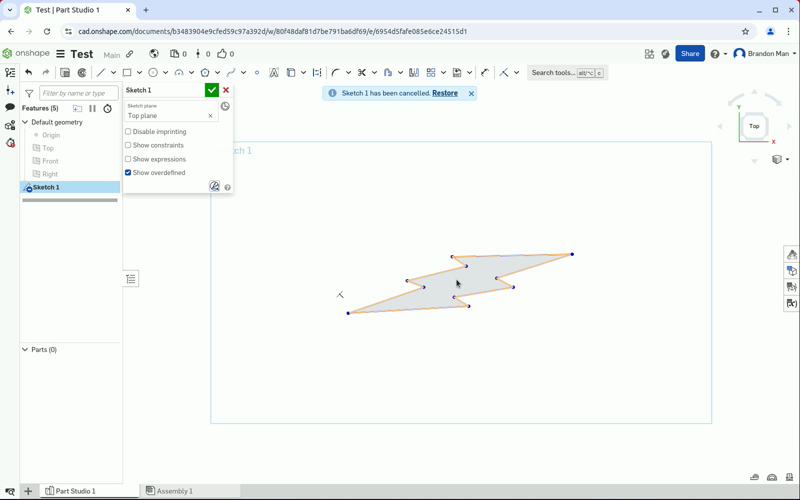
click(456, 279)
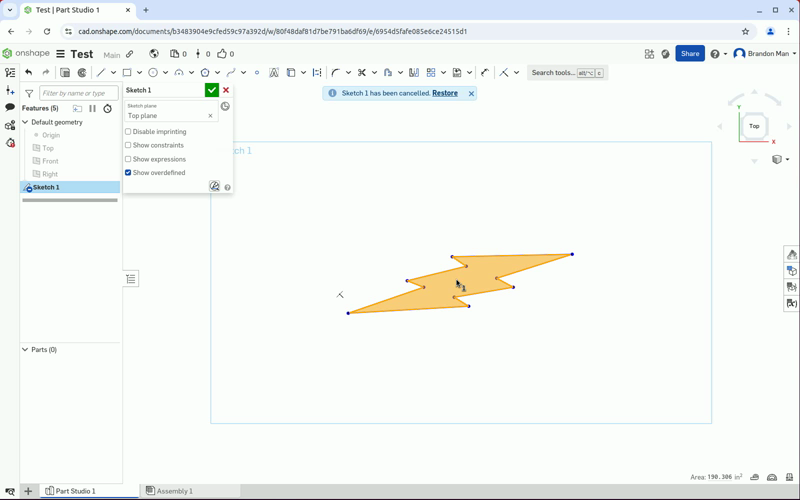
mouse_move(73, 352)
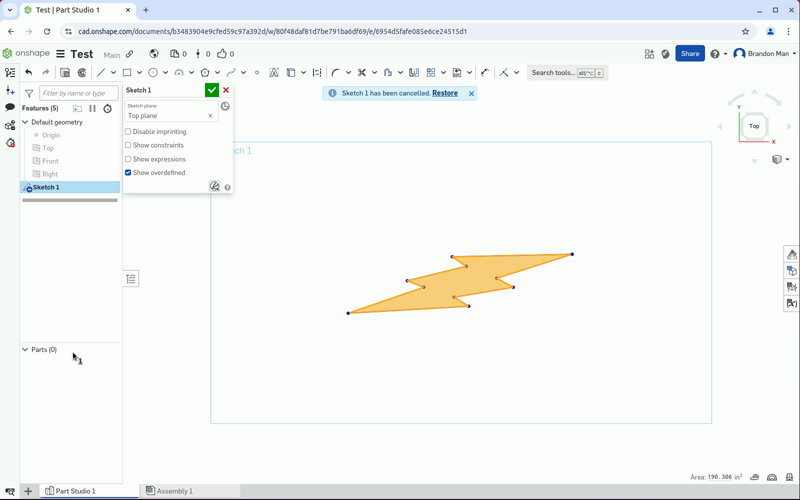
key(shift+y)
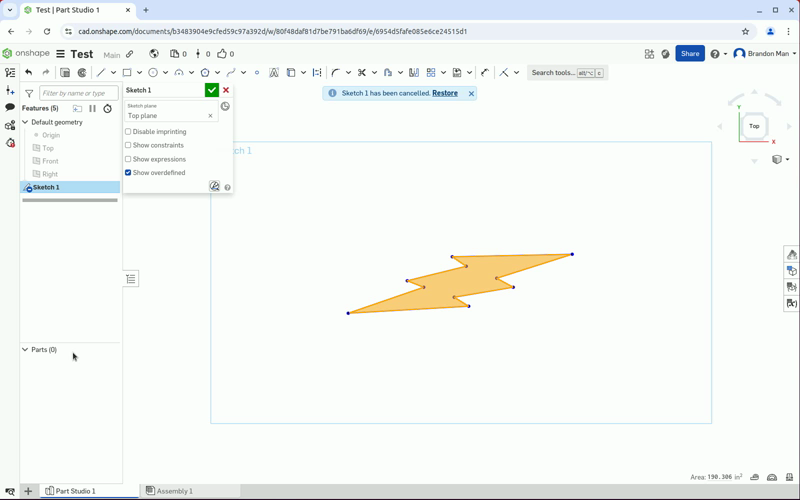
key(shift+e)
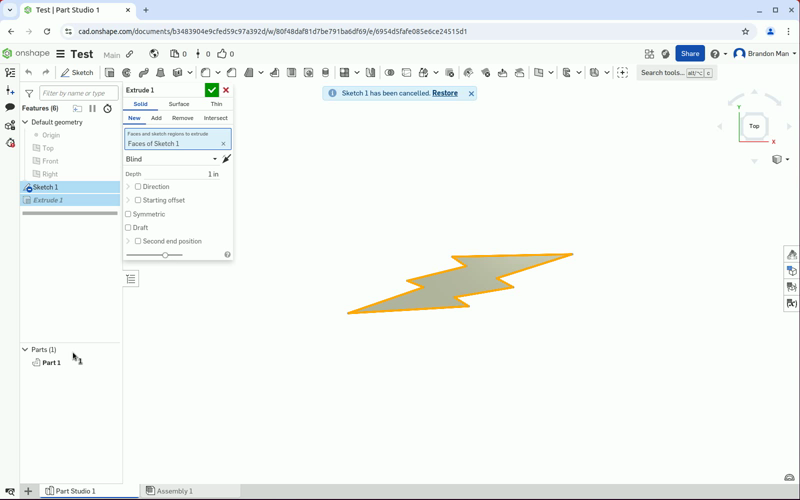
mouse_move(143, 106)
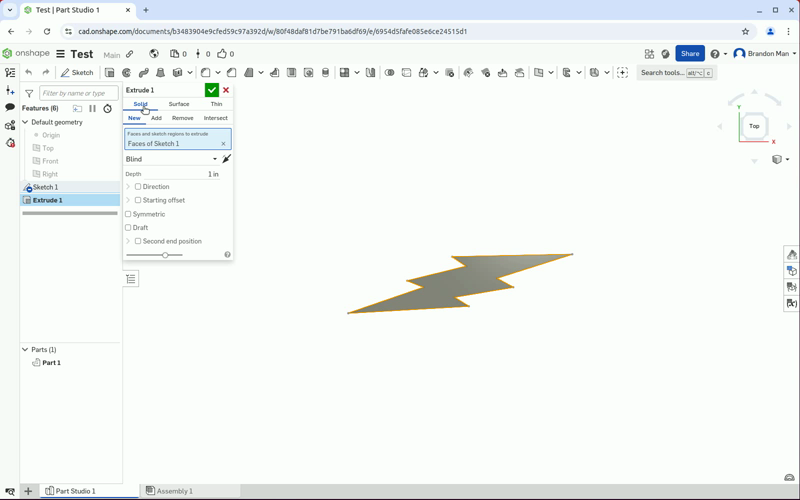
click(143, 106)
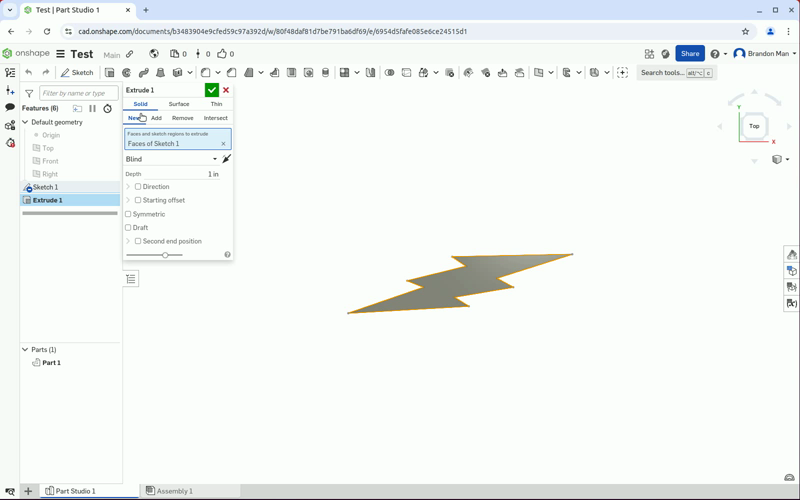
mouse_move(137, 120)
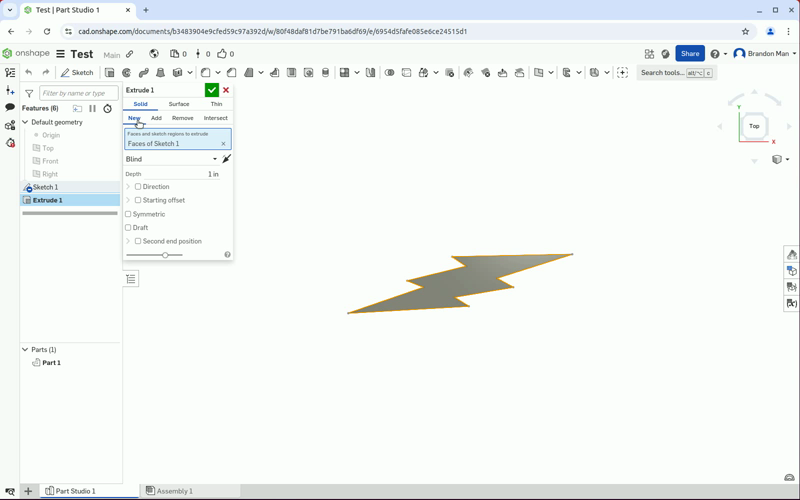
click(137, 120)
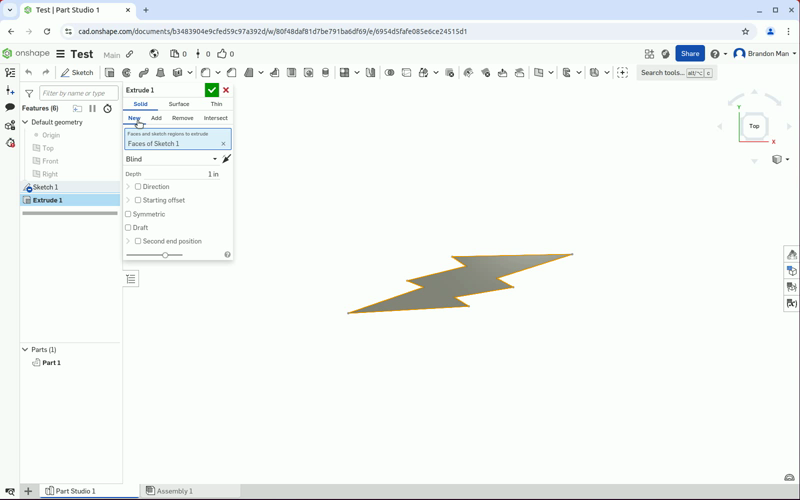
key(tab, 4)
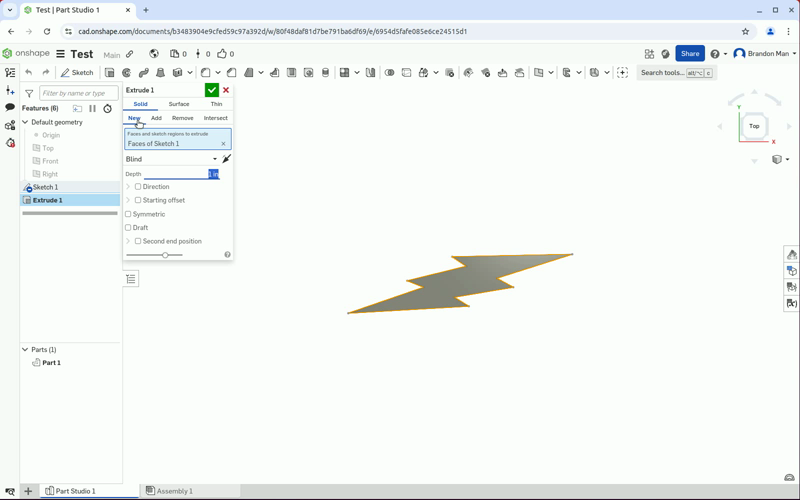
text(1.685)
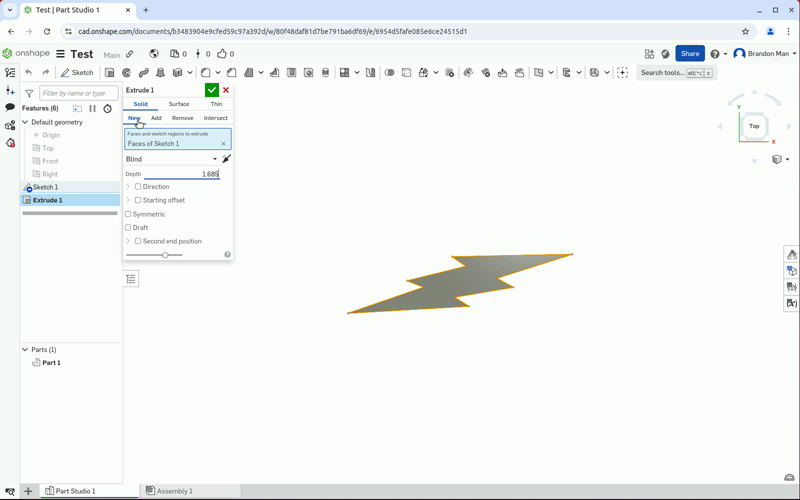
key(enter)
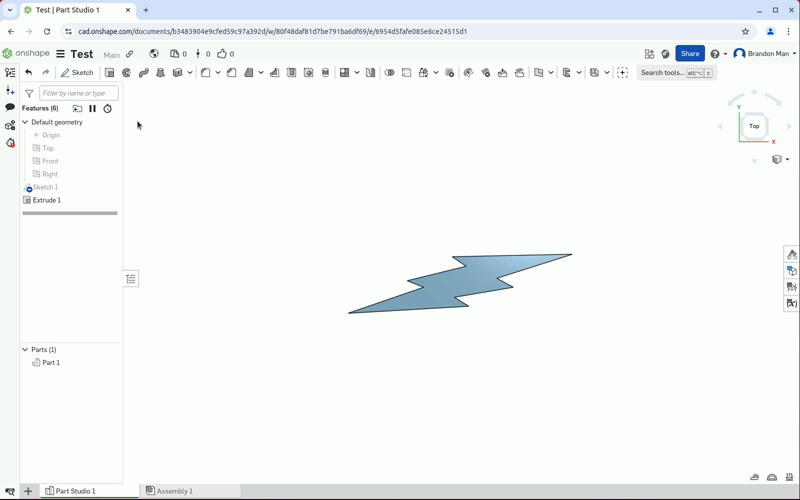
key(shift+h)
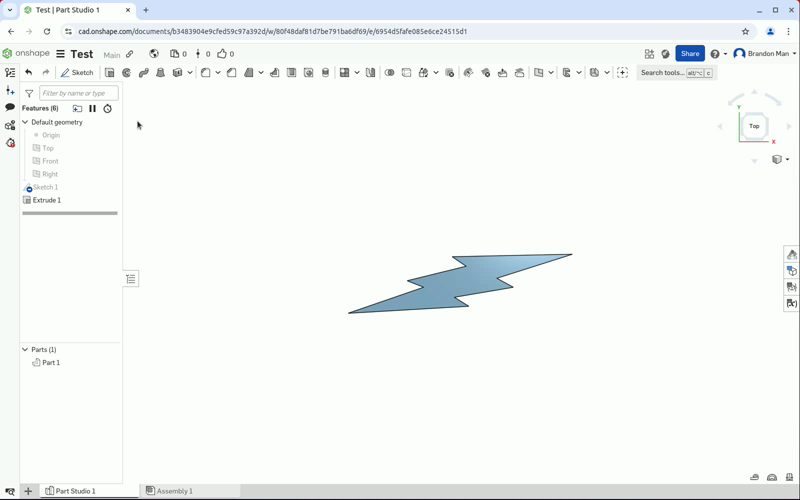
key(shift+h)
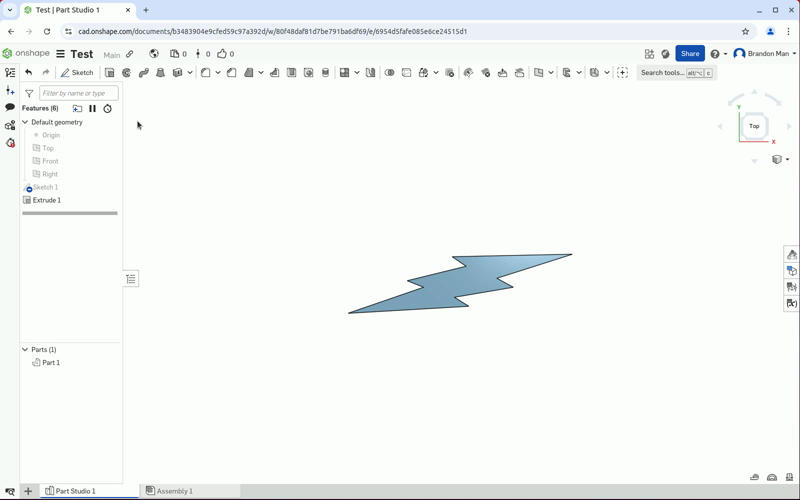
mouse_move(73, 189)
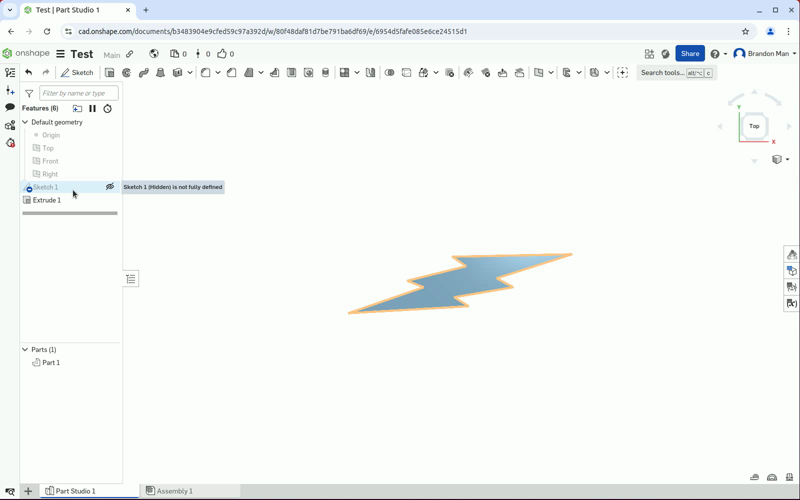
click(73, 189)
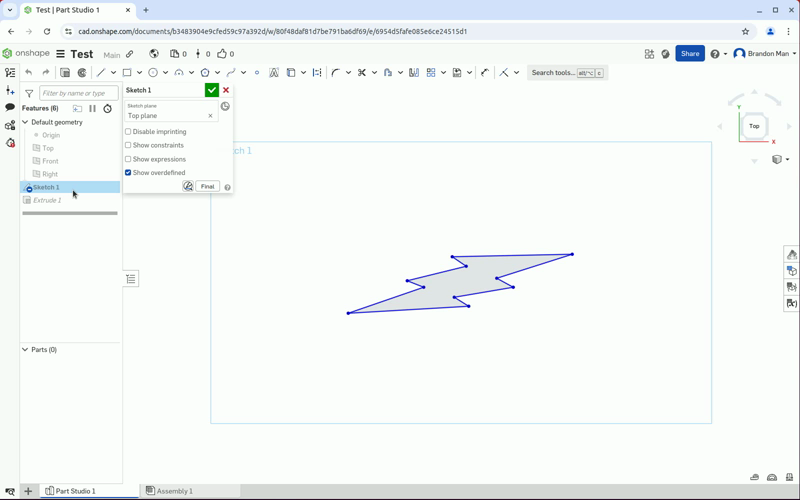
mouse_move(229, 92)
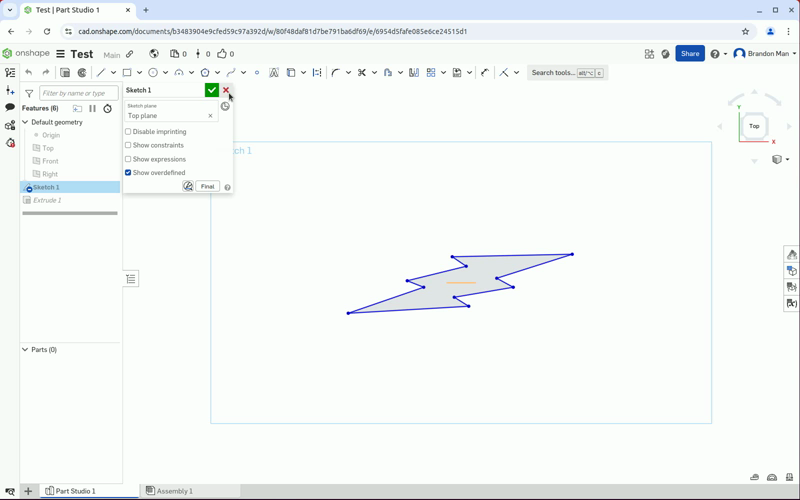
click(229, 92)
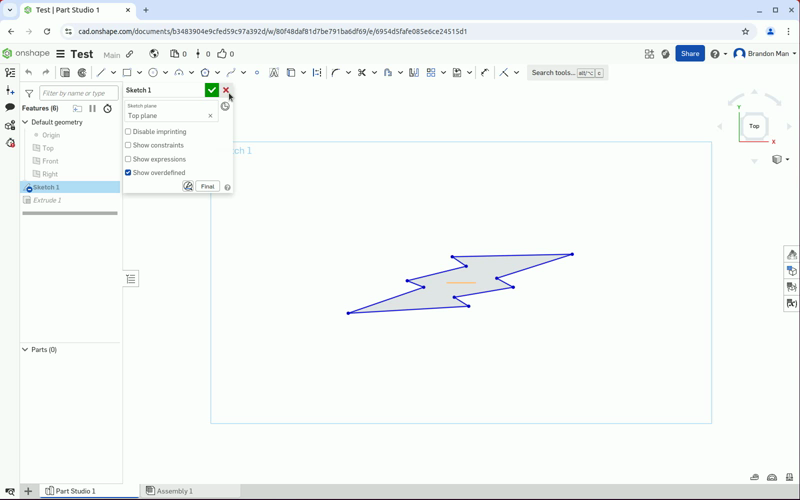
key(shift+s)
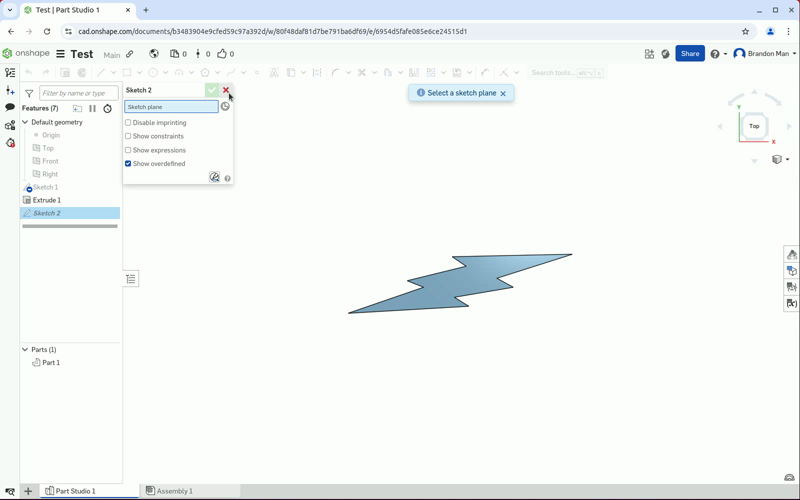
mouse_move(73, 150)
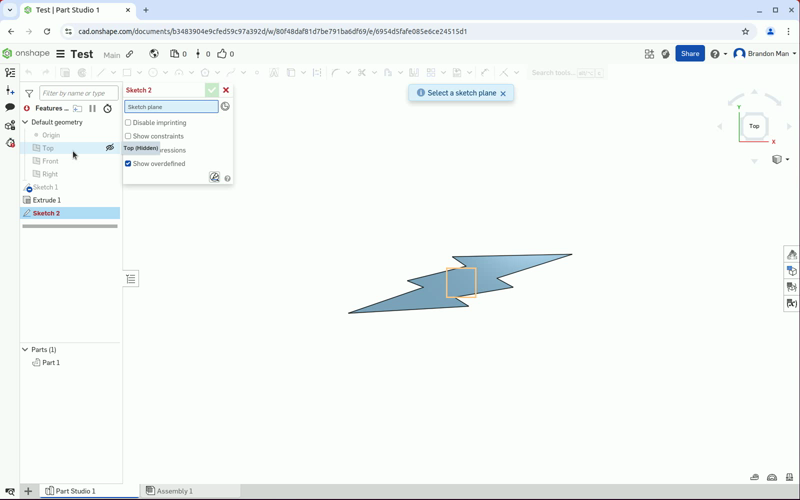
click(73, 150)
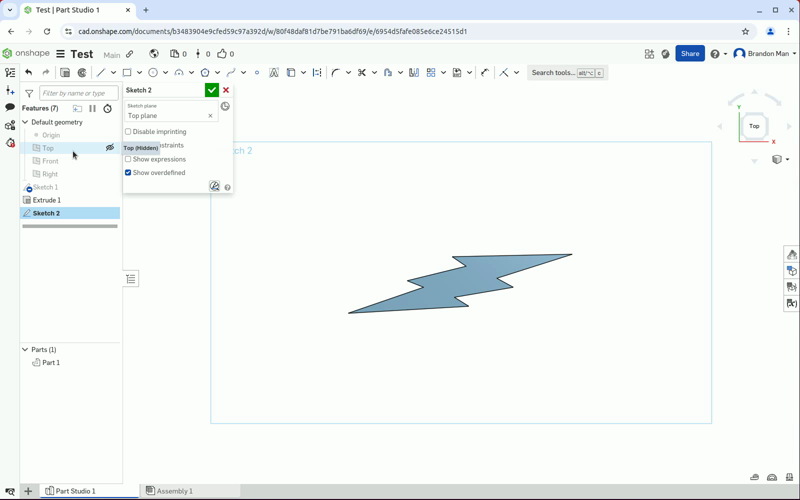
mouse_move(73, 352)
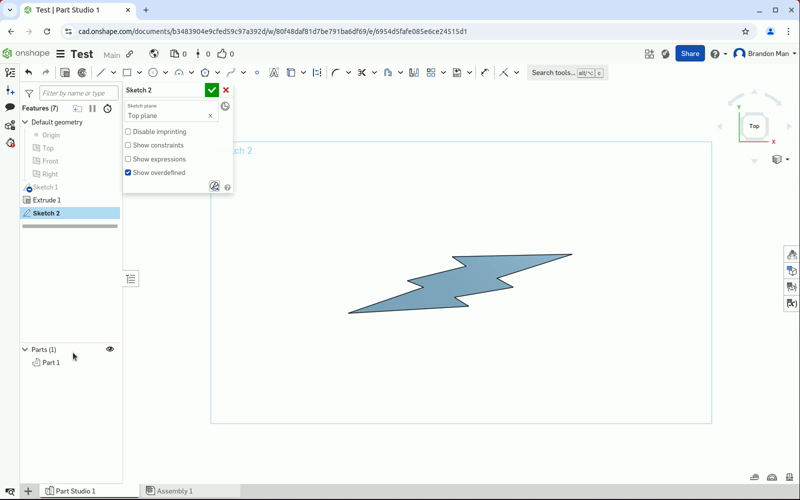
key(y)
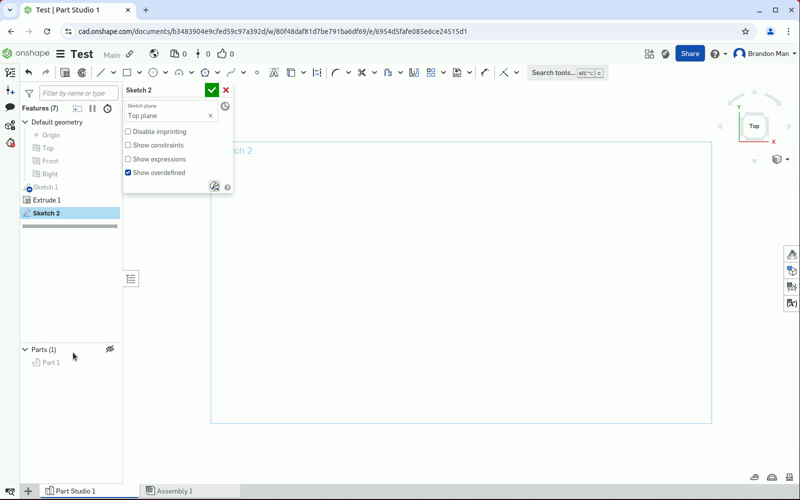
key(c)
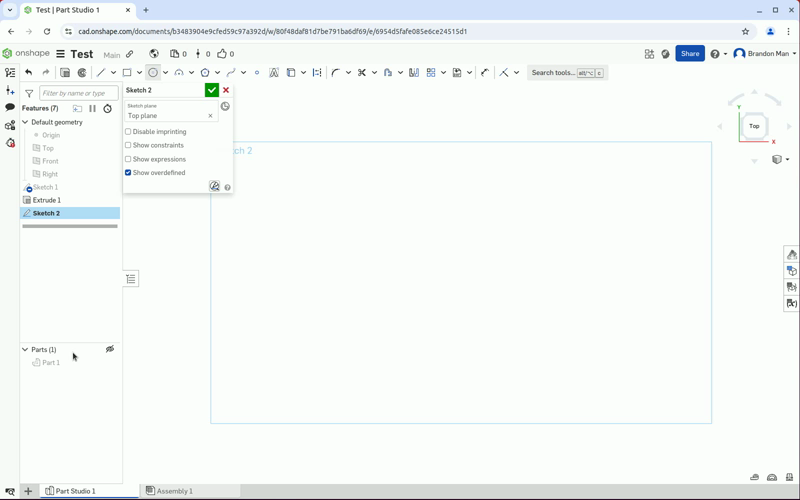
key_down(shift)
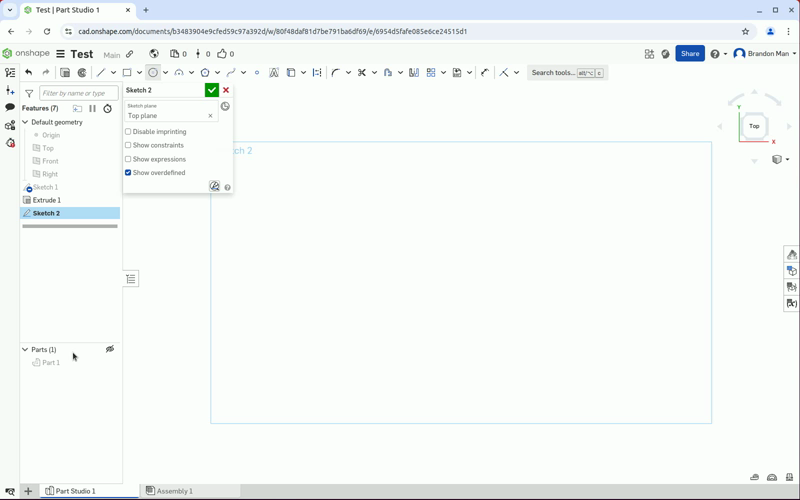
mouse_move(461, 282)
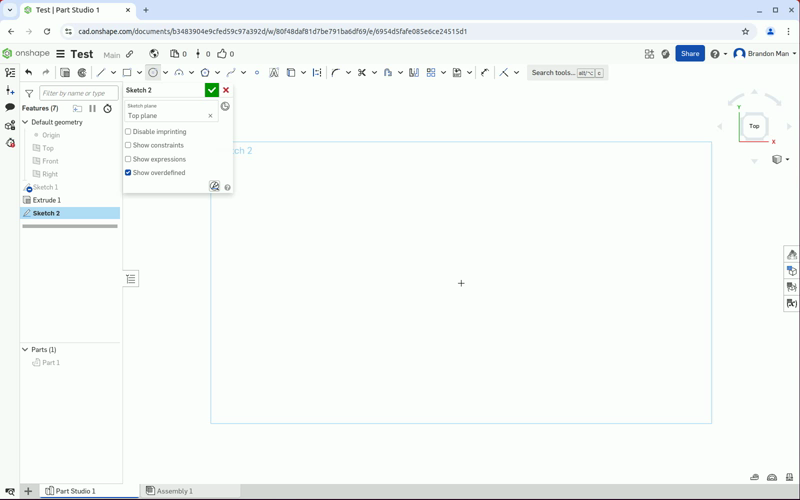
click(461, 282)
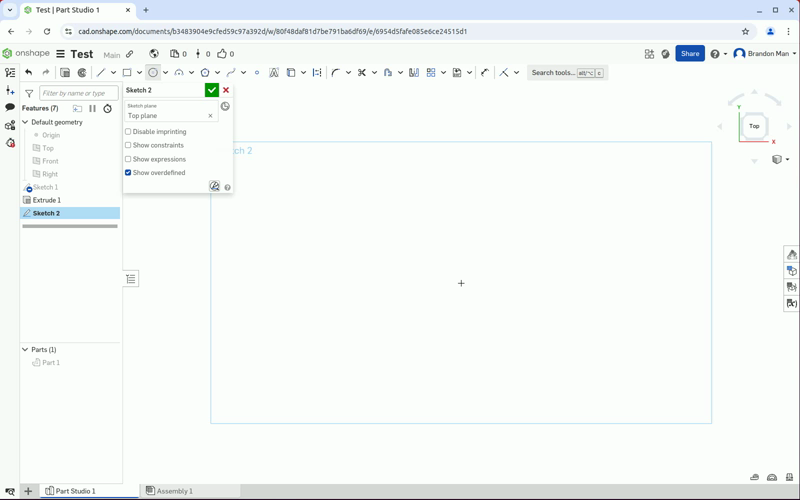
key_up(shift)
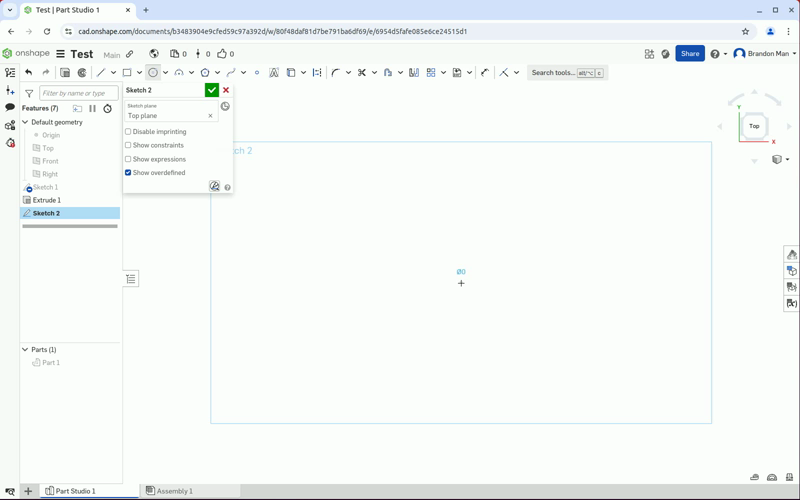
mouse_move(473, 282)
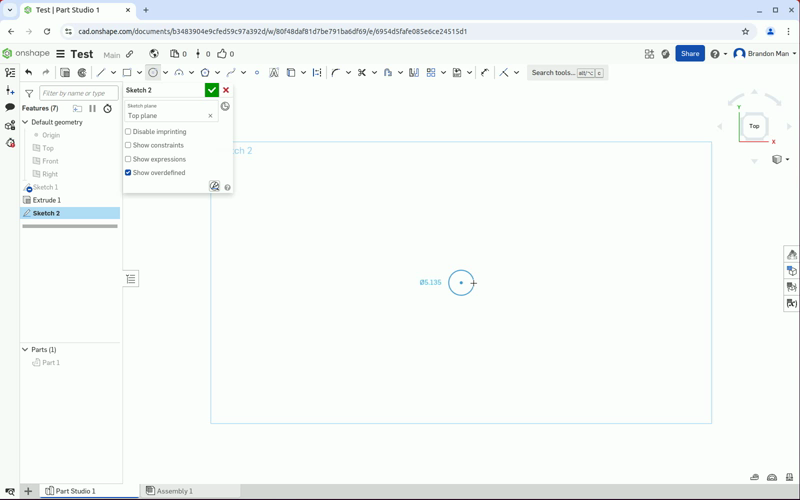
click(473, 282)
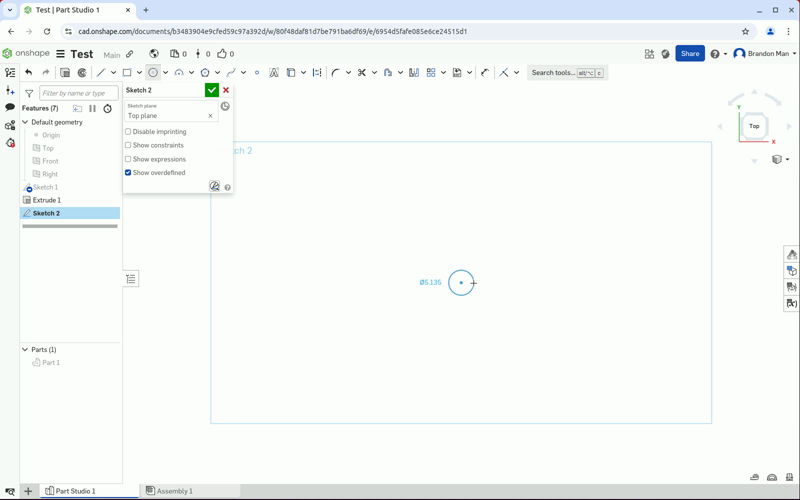
key(esc)
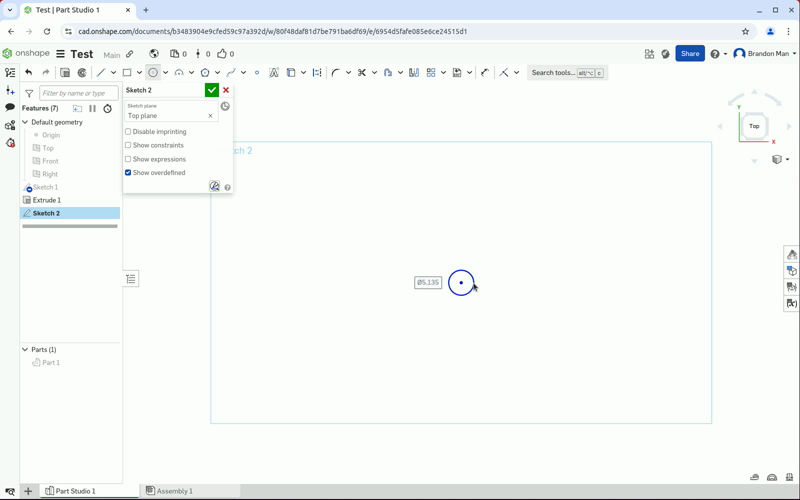
mouse_move(453, 285)
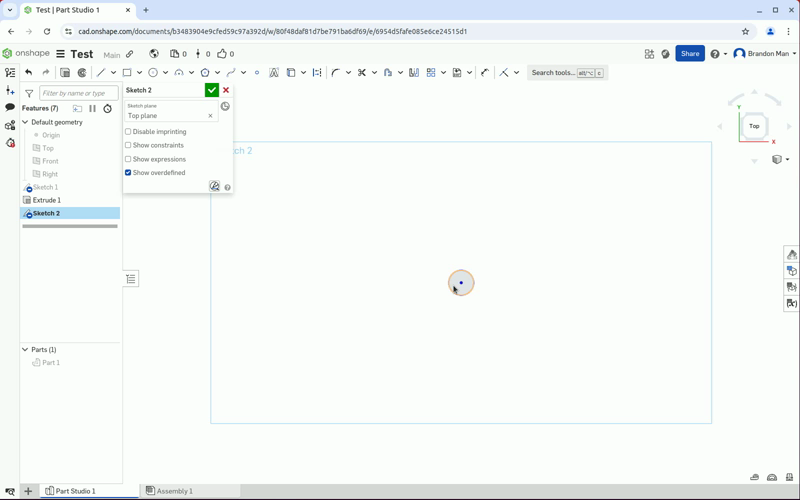
scroll(6)
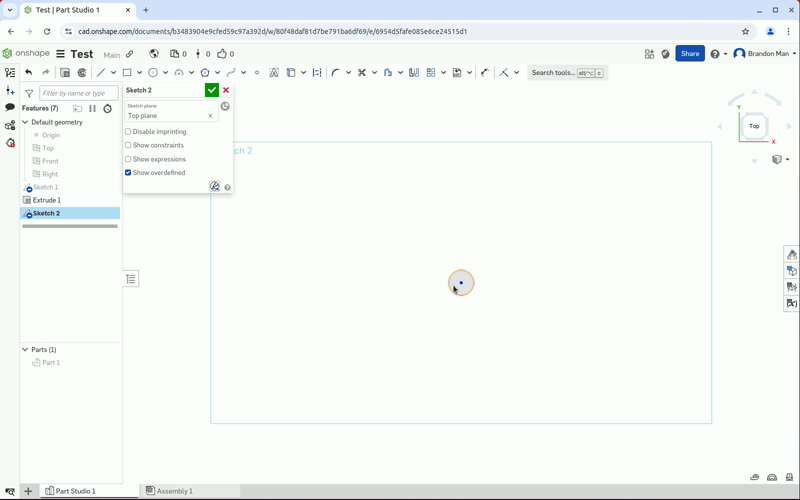
scroll(6)
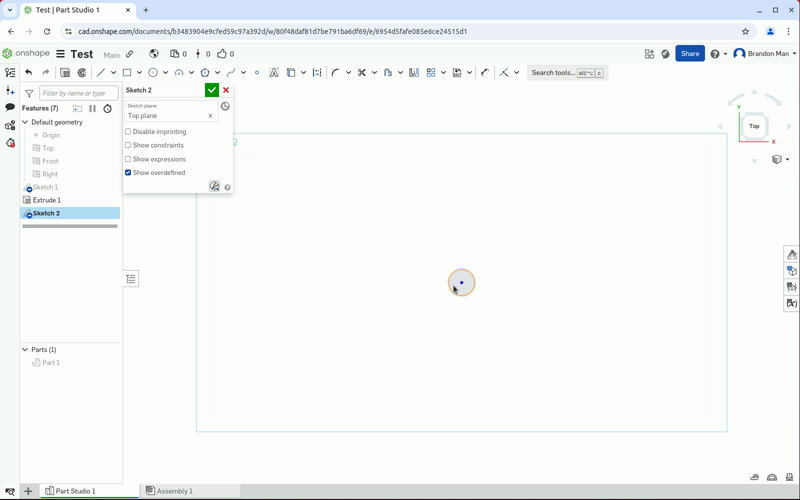
scroll(6)
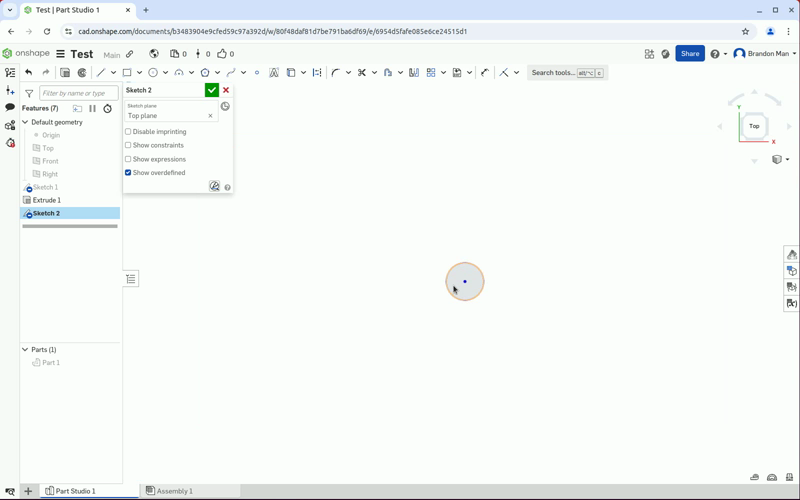
scroll(6)
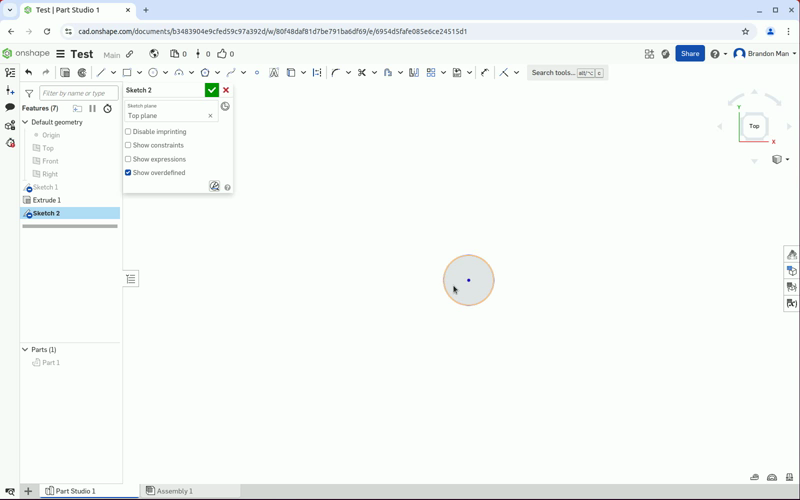
scroll(6)
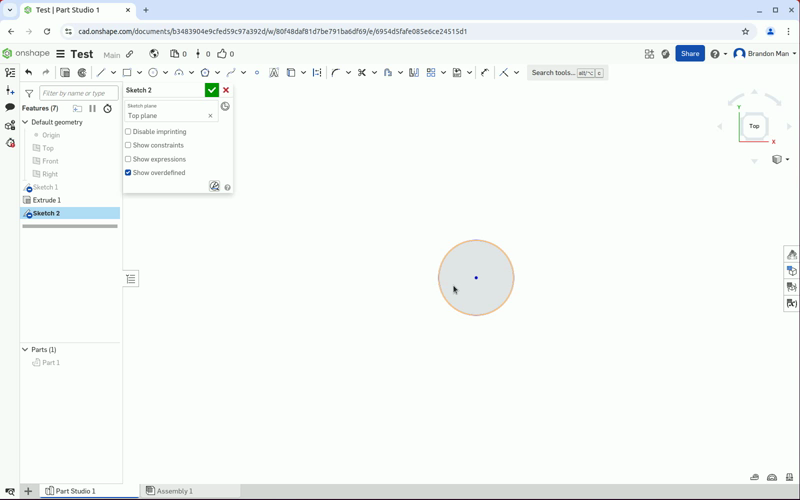
scroll(6)
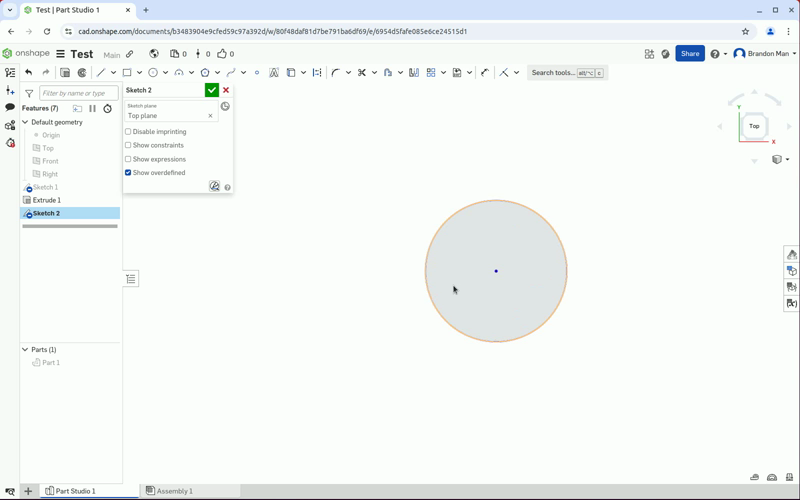
scroll(6)
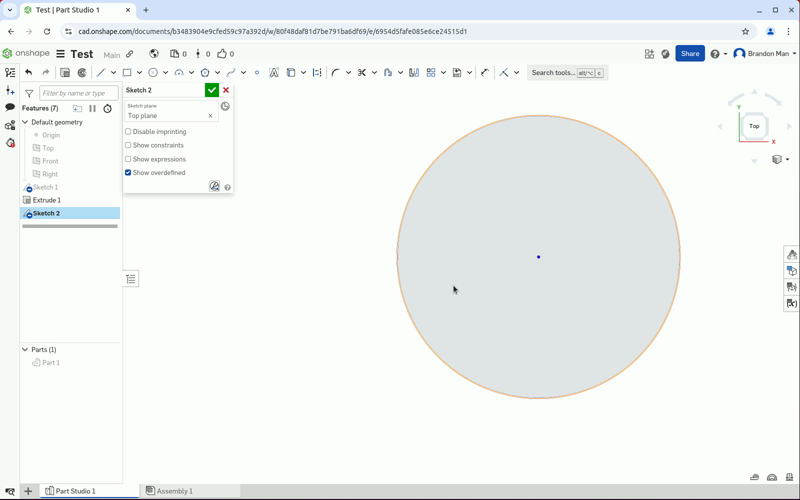
click(453, 285)
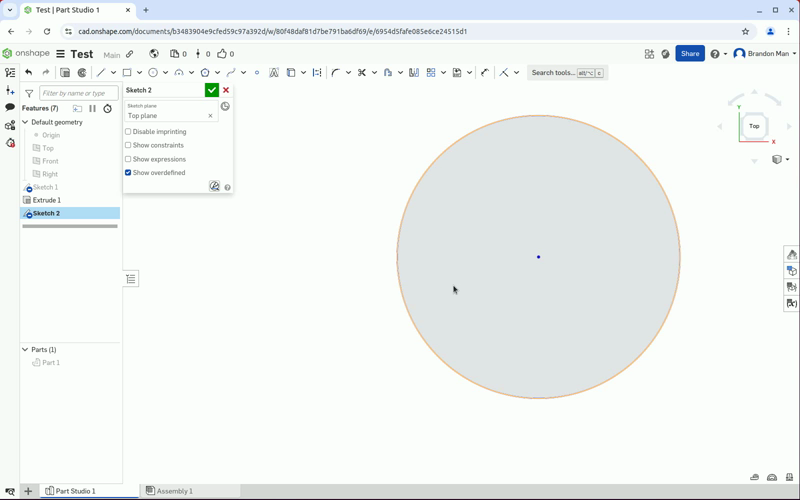
scroll(-6)
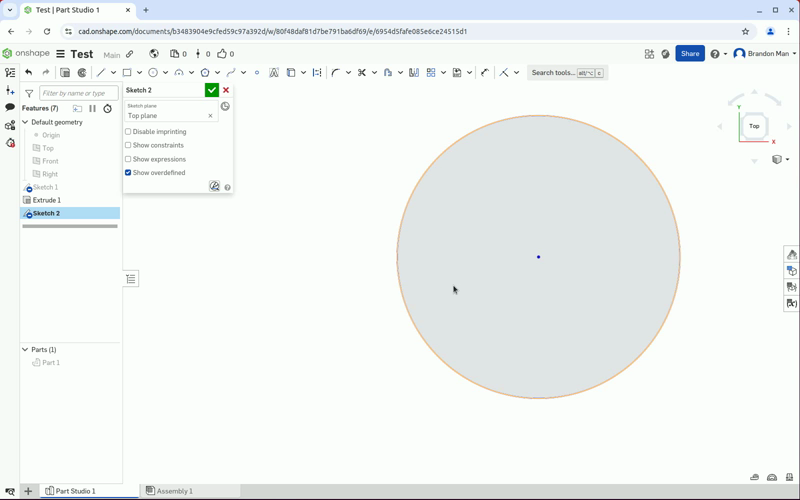
scroll(-6)
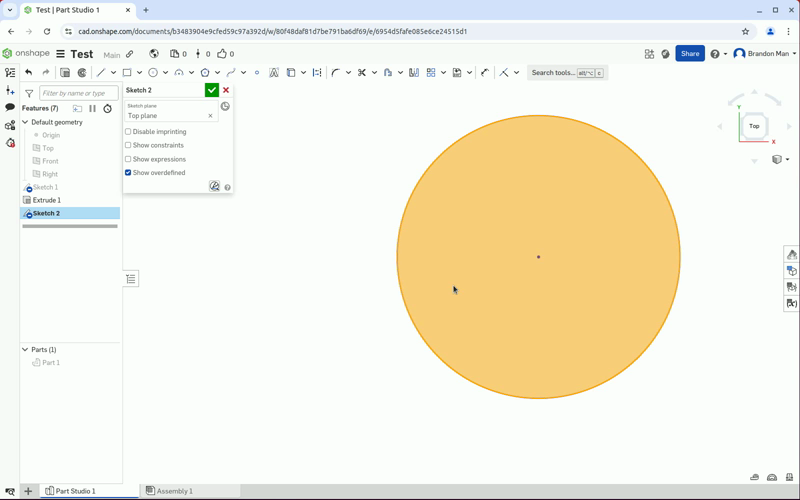
scroll(-6)
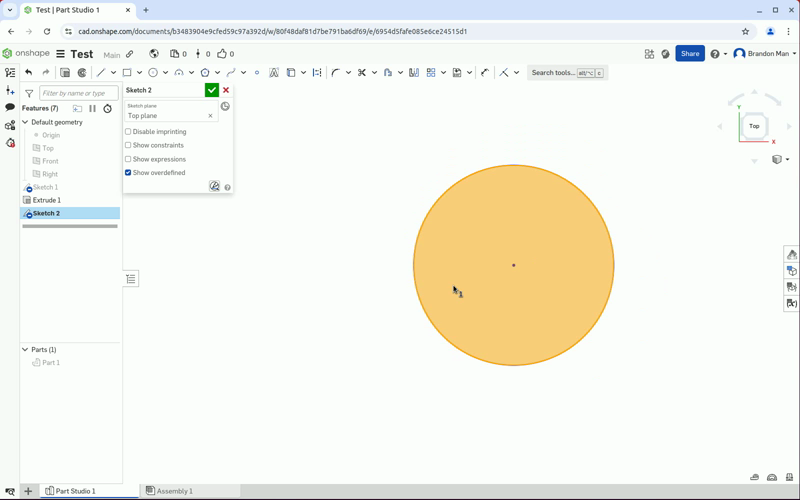
scroll(-6)
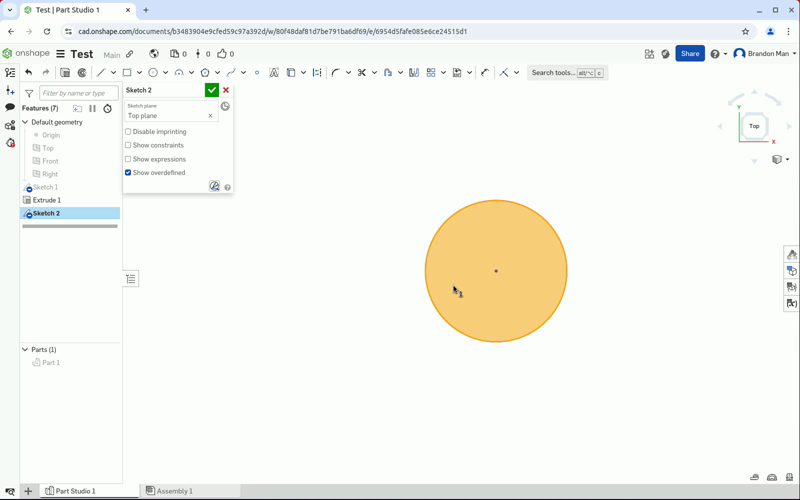
scroll(-6)
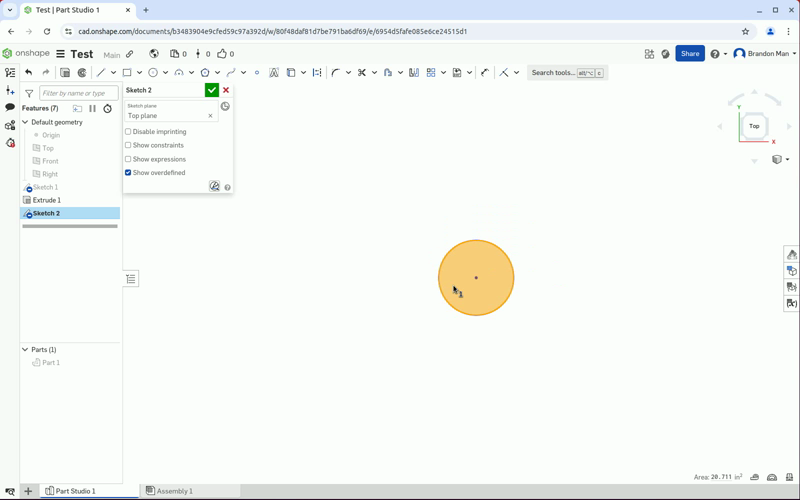
scroll(-6)
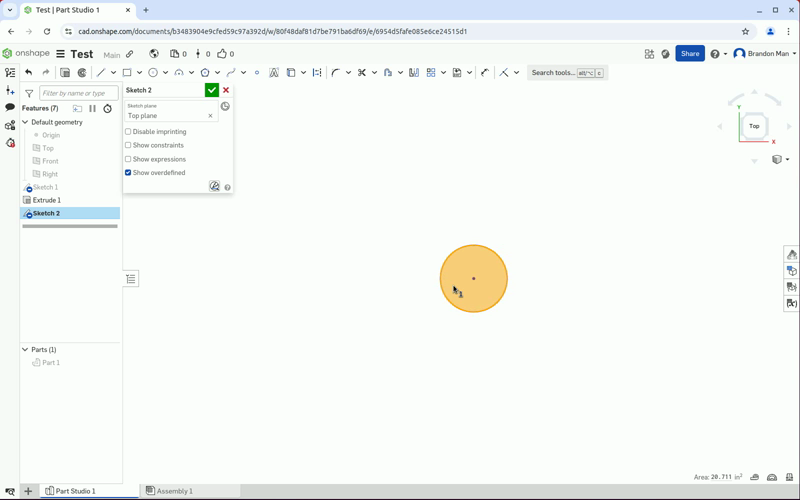
scroll(-6)
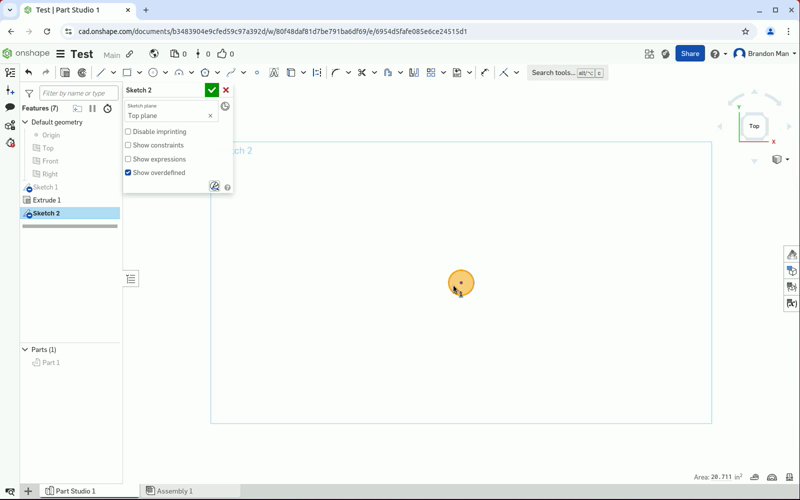
mouse_move(73, 352)
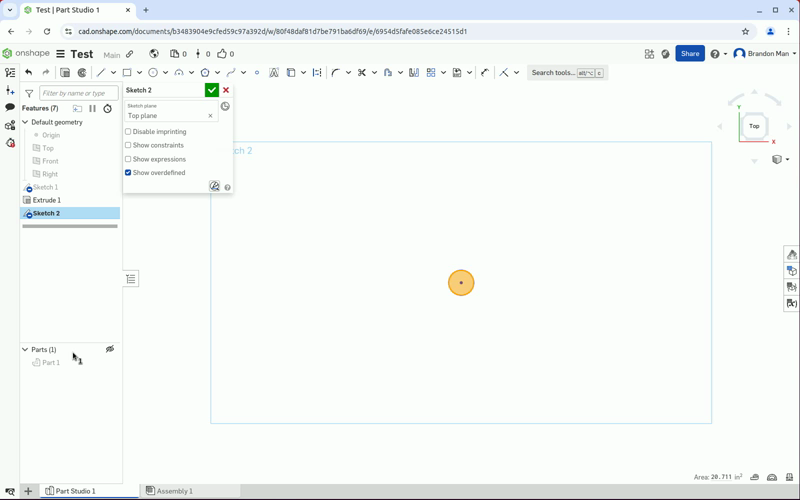
key(shift+y)
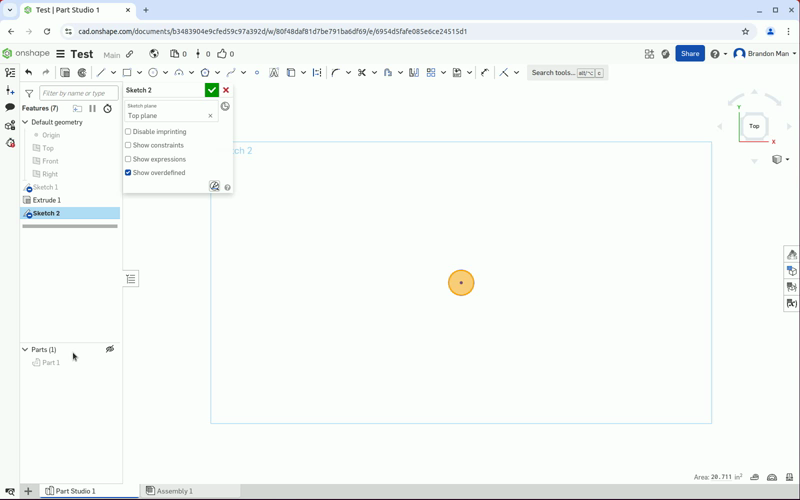
key(shift+e)
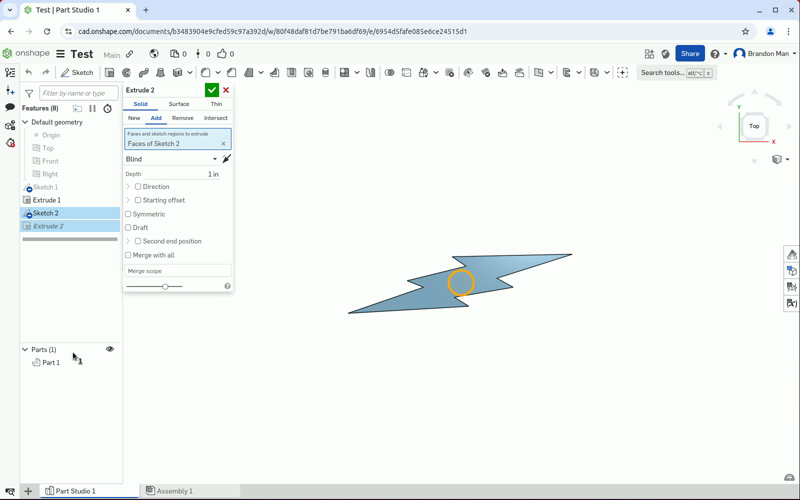
mouse_move(143, 106)
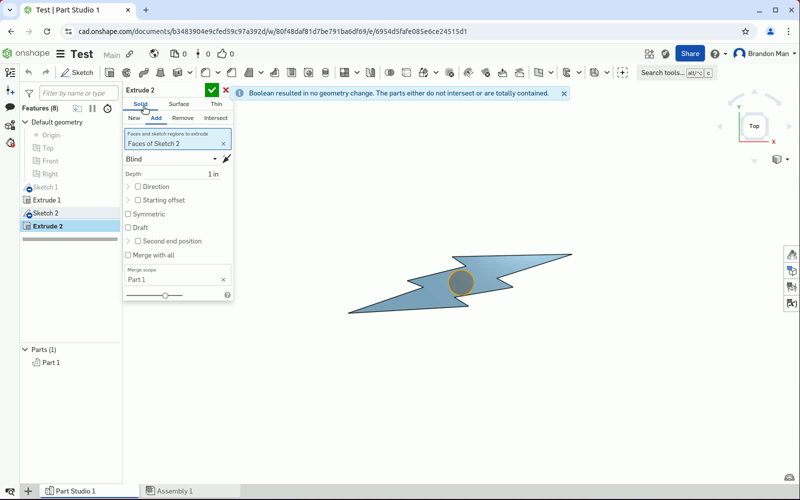
click(143, 106)
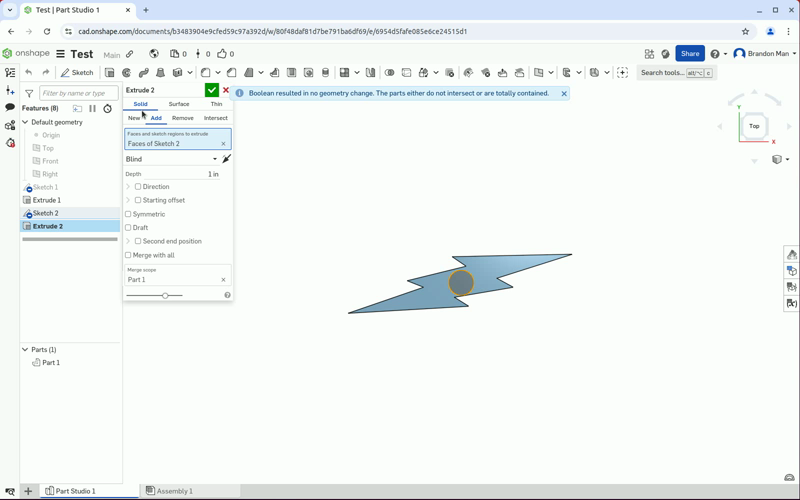
mouse_move(137, 120)
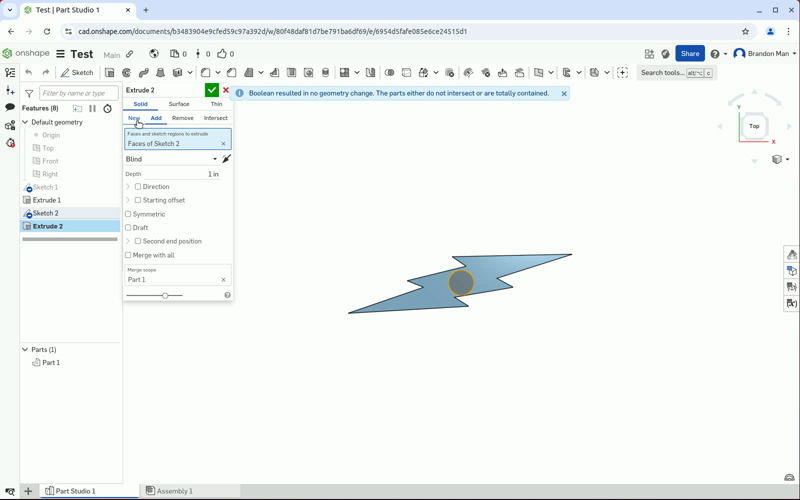
click(137, 120)
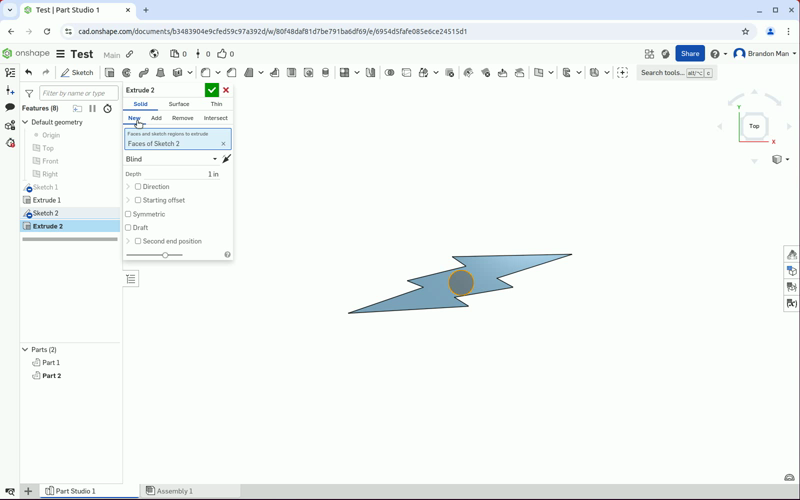
key(tab, 4)
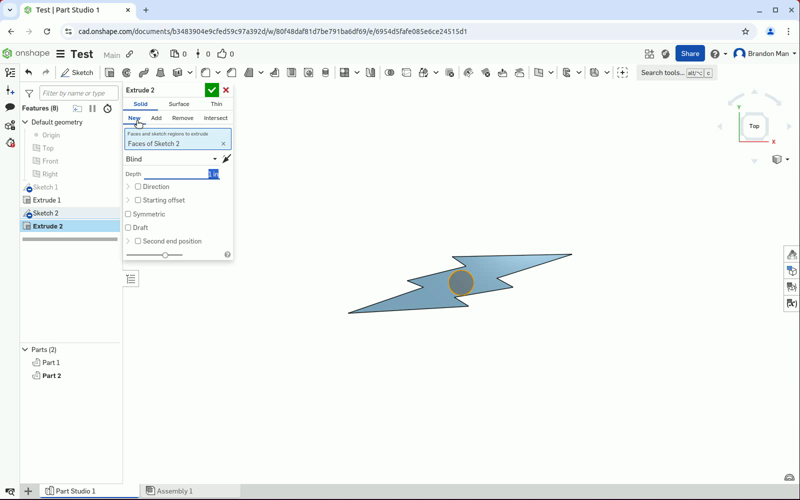
text(-6.499)
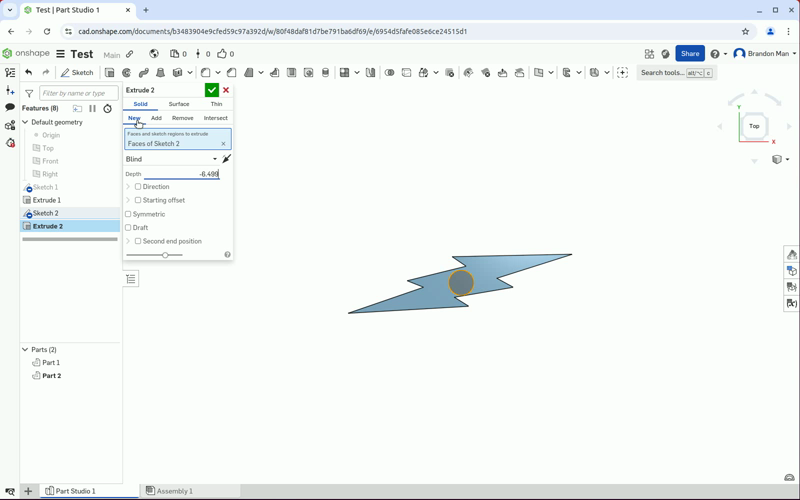
key(enter)
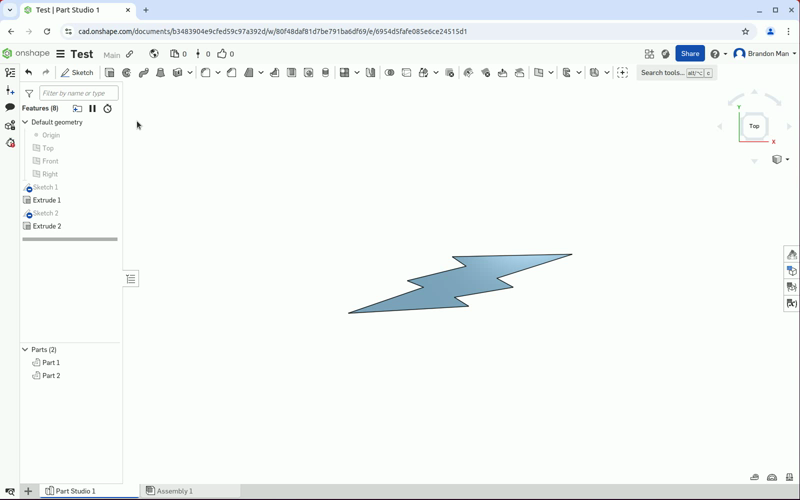
key(shift+h)
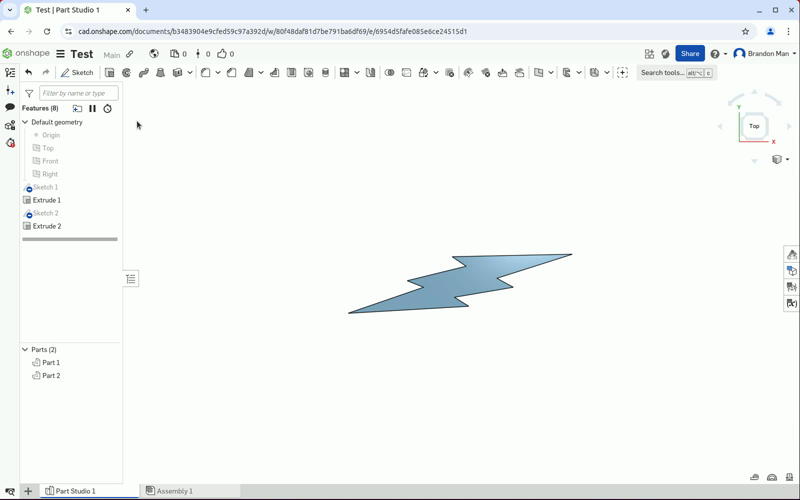
key(shift+h)
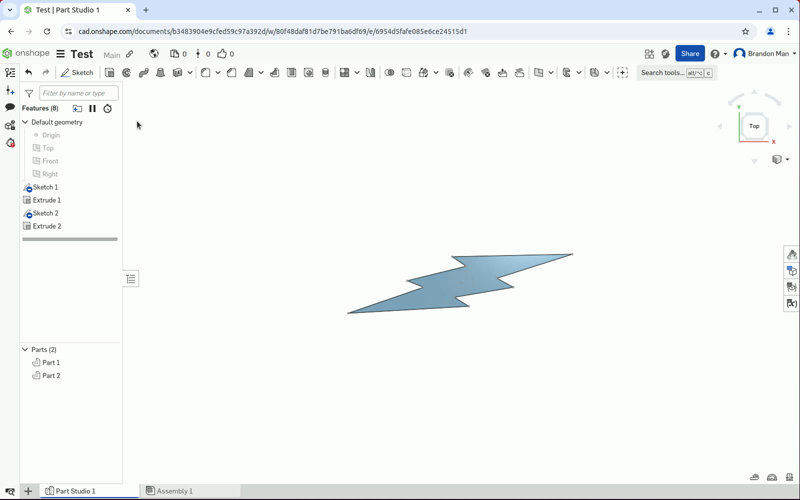
key(shift+7)
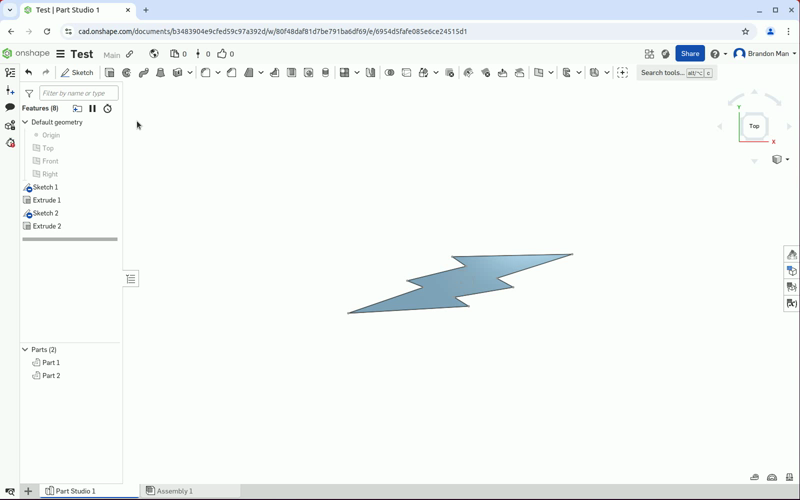
key(up, 3)
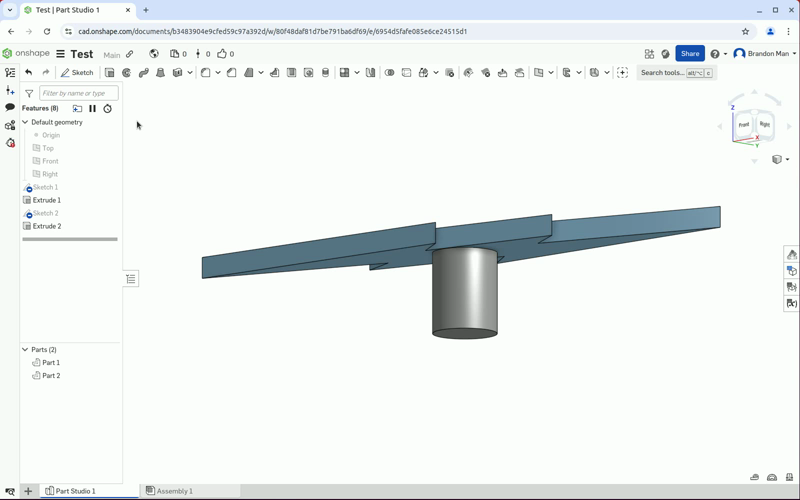
key(left, 3)
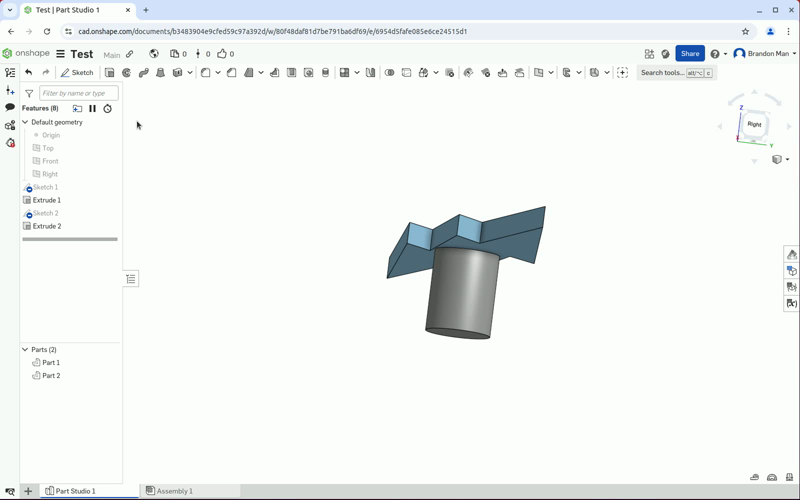
key(right, 3)
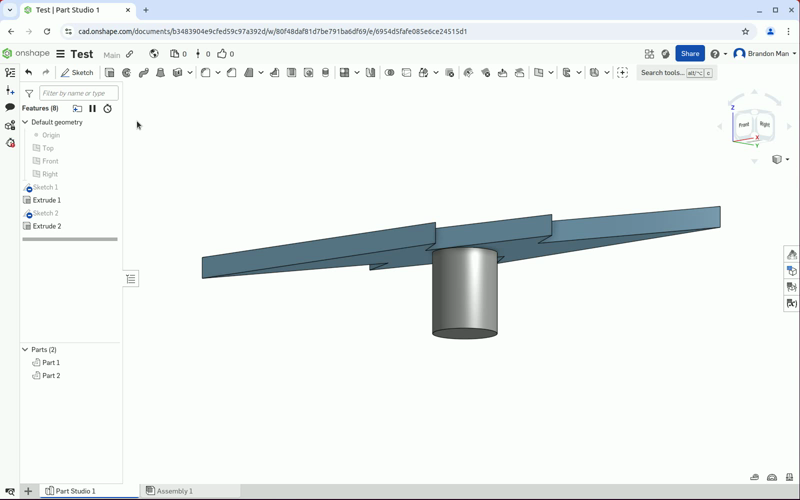
key(down, 3)
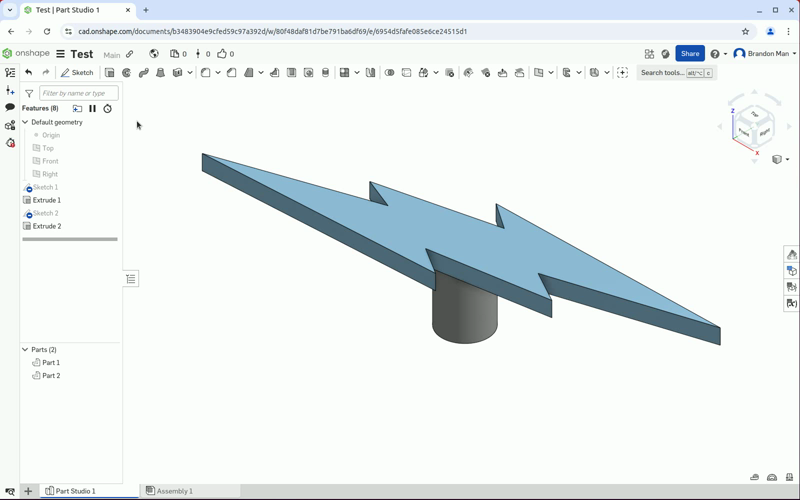
mouse_move(73, 189)
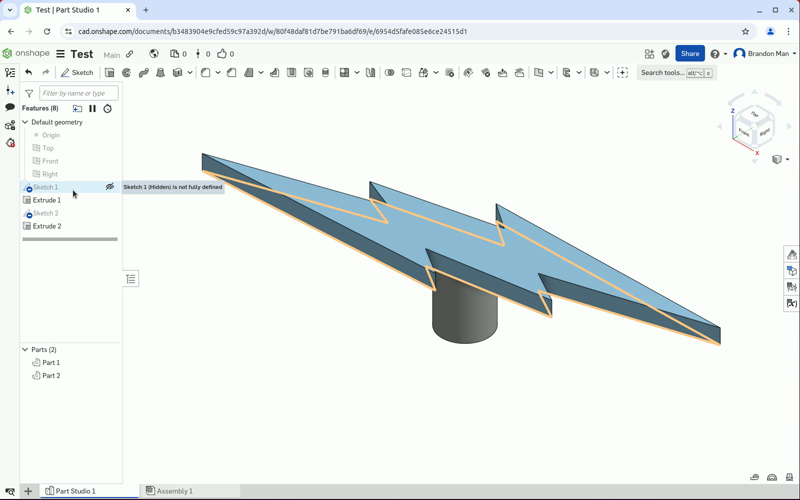
click(73, 189)